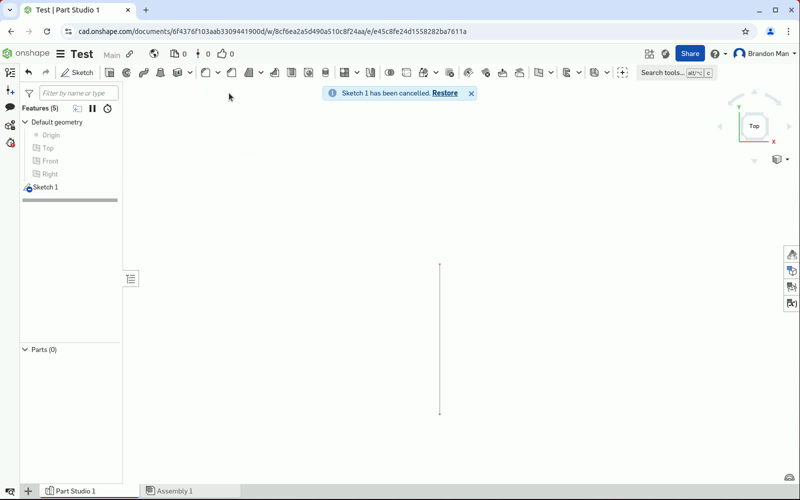
key(shift+h)
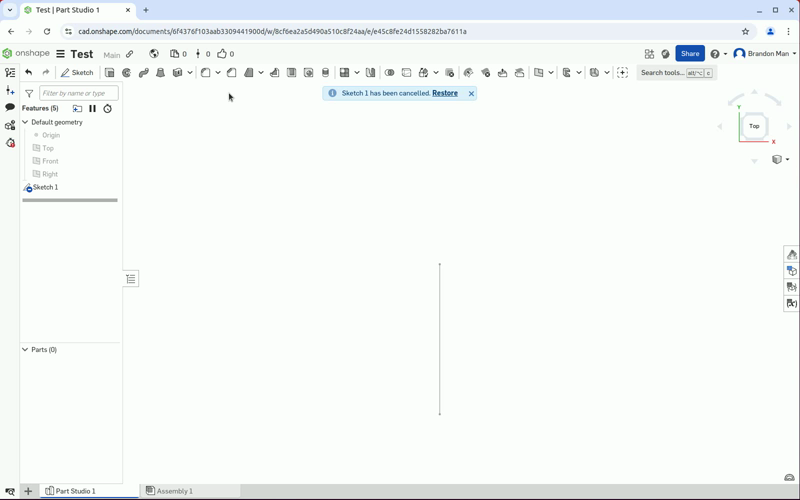
key(shift+s)
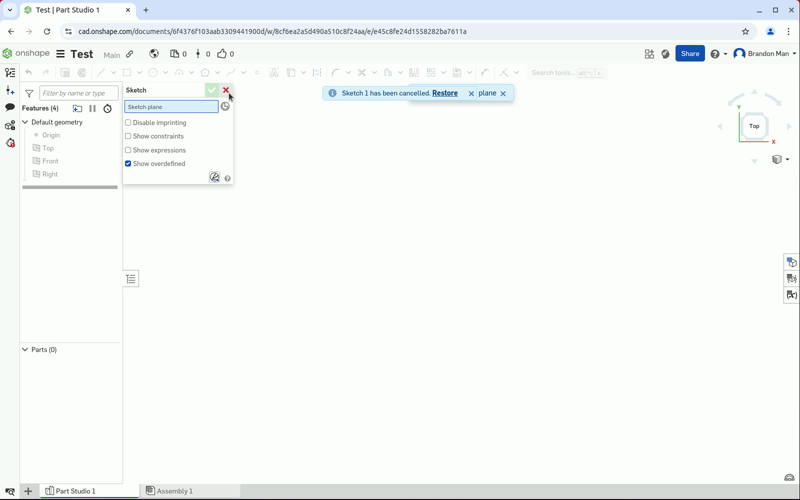
mouse_move(73, 150)
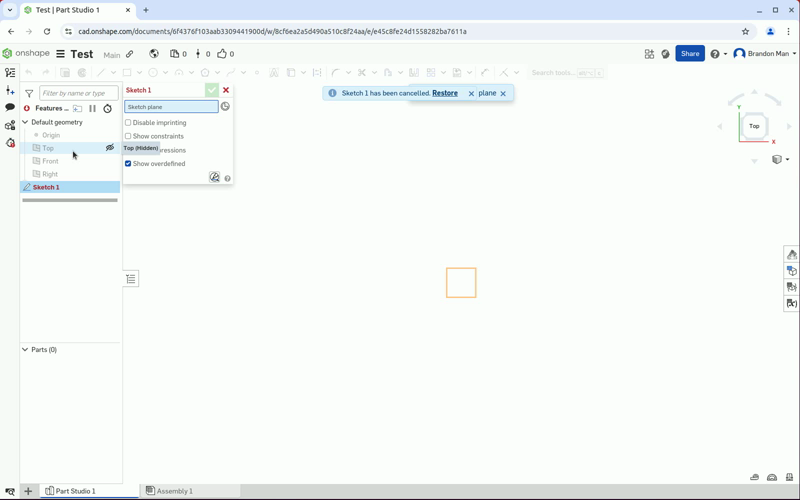
click(73, 150)
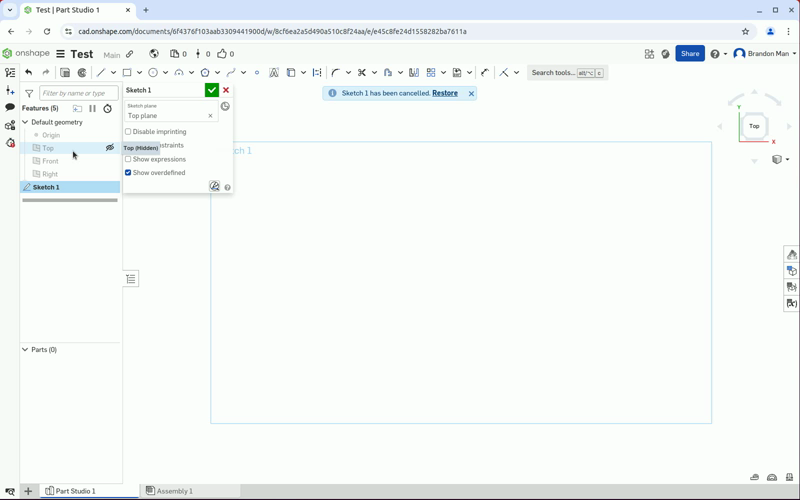
mouse_move(73, 352)
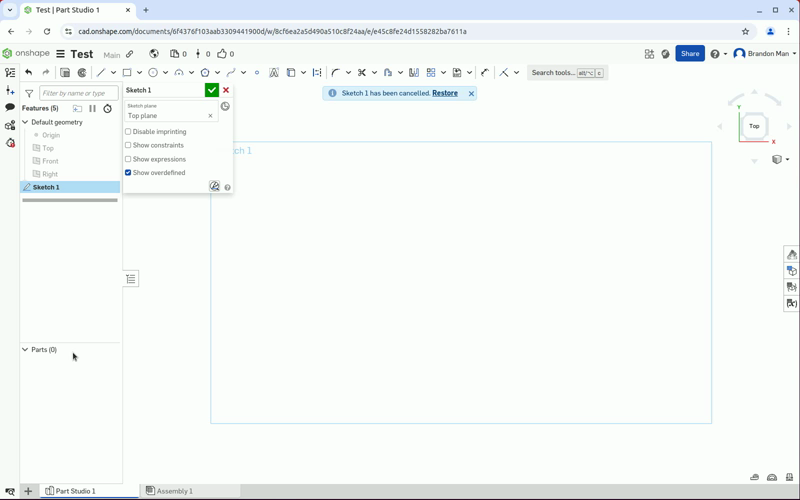
key(y)
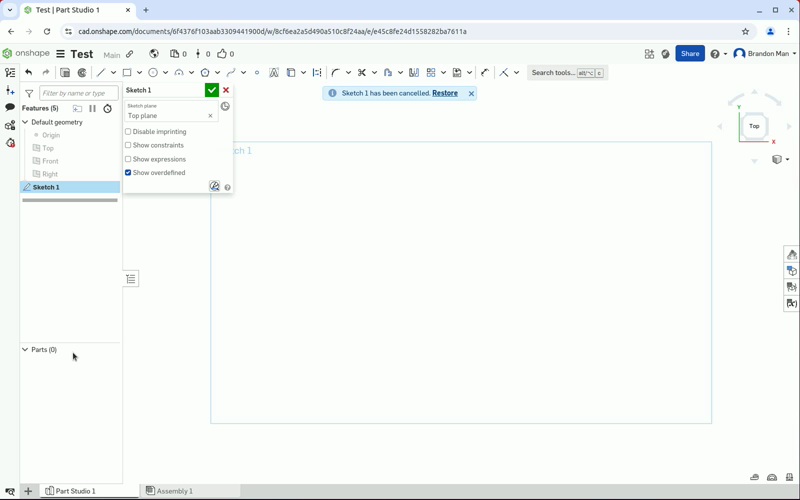
key(l)
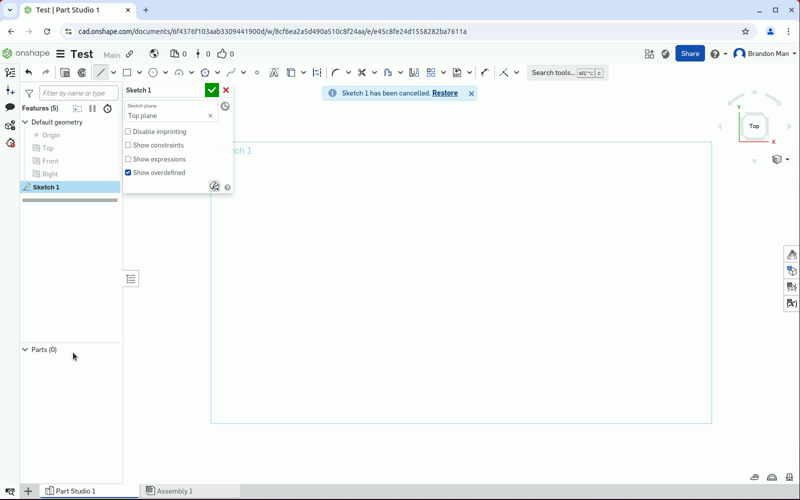
key_down(shift)
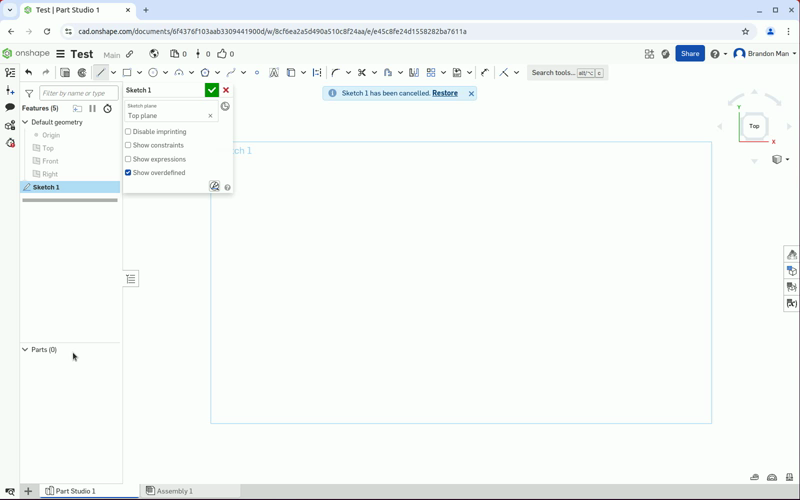
mouse_move(404, 337)
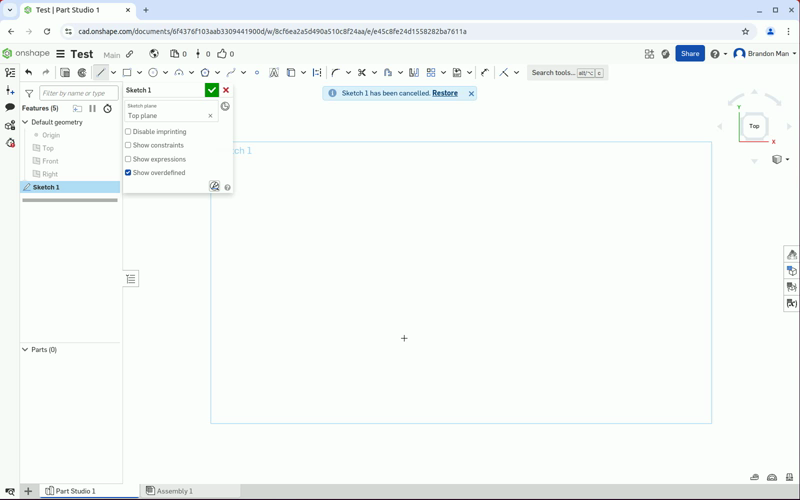
click(404, 337)
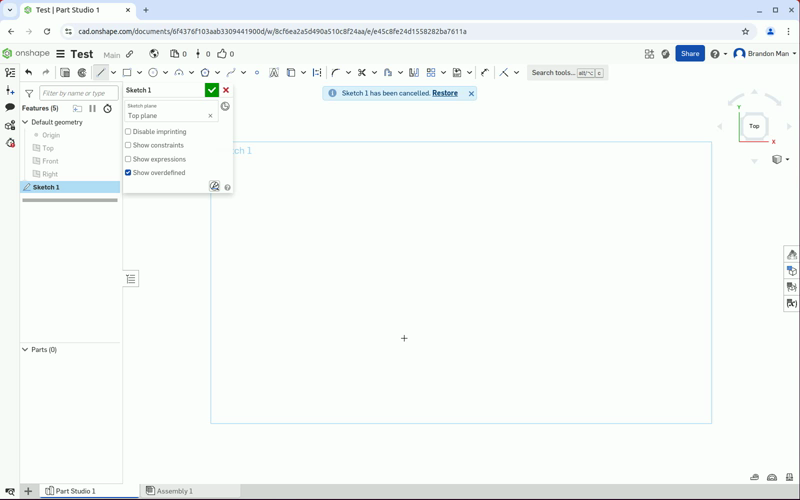
key_up(shift)
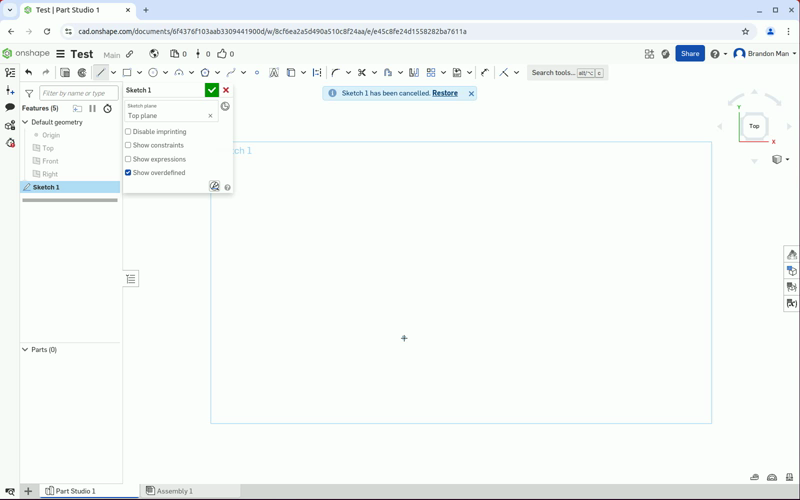
key_down(shift)
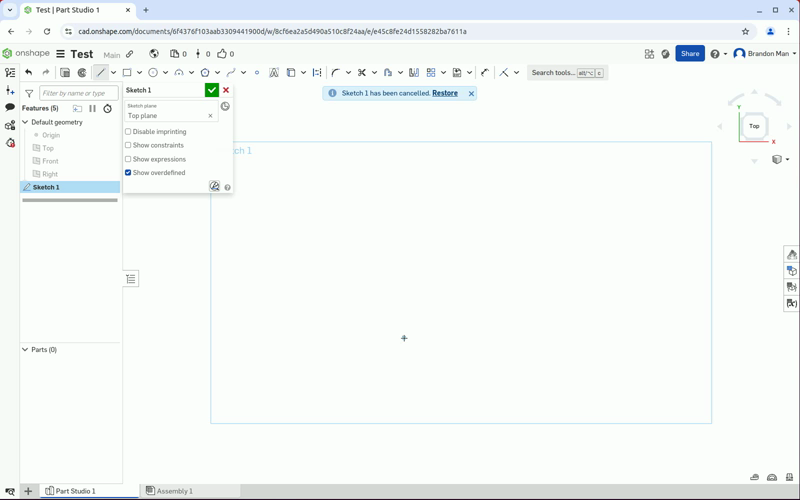
mouse_move(434, 337)
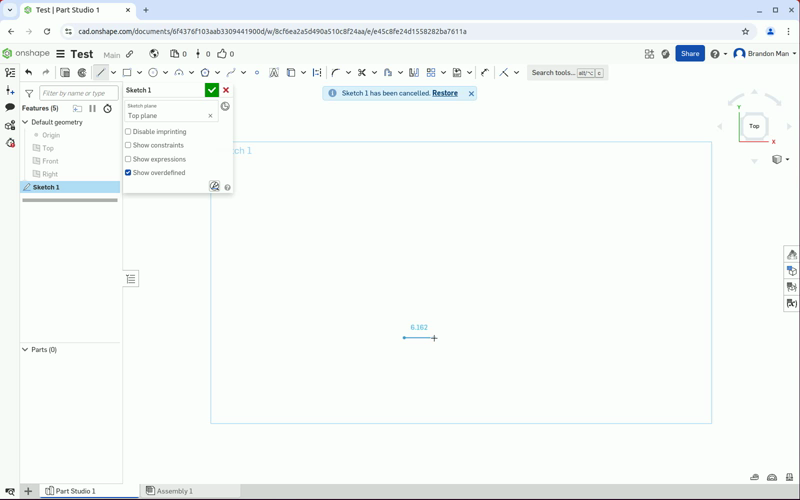
mouse_move(441, 337)
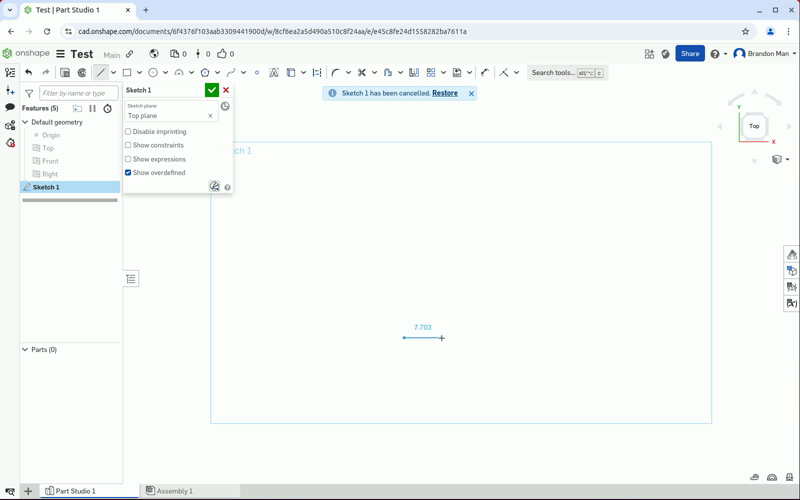
click(441, 337)
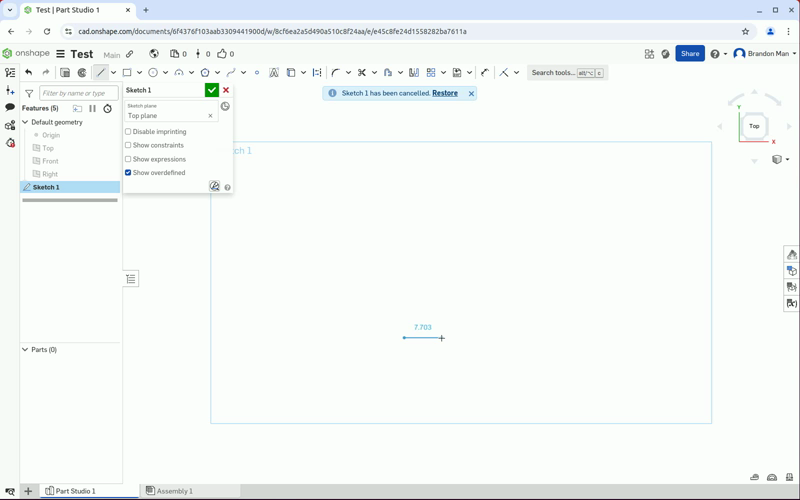
key_up(shift)
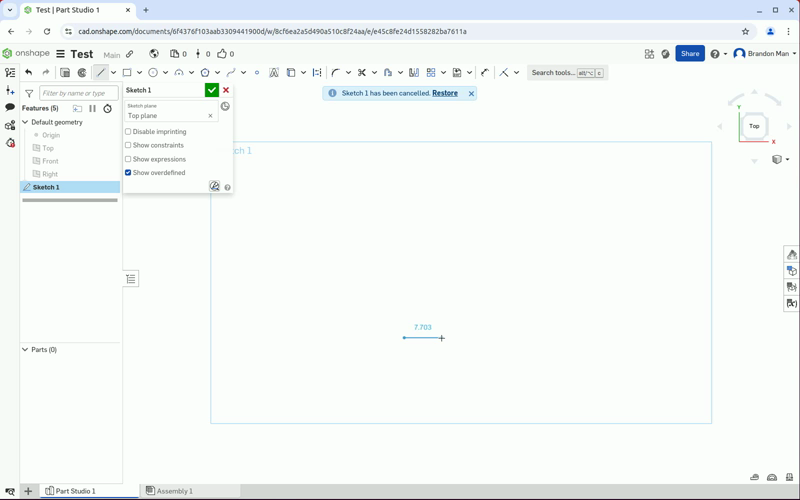
key_down(shift)
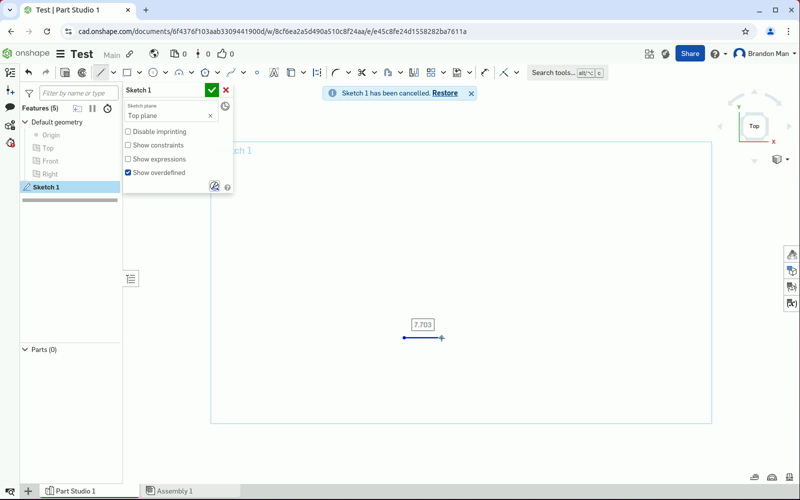
mouse_move(471, 337)
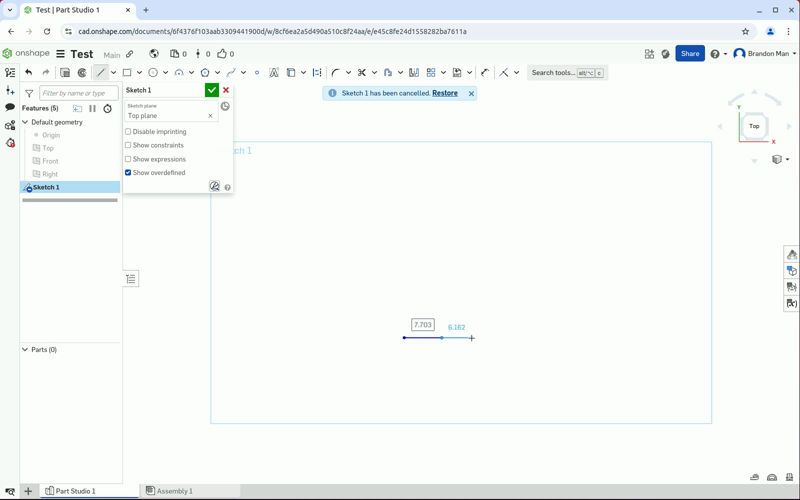
mouse_move(441, 289)
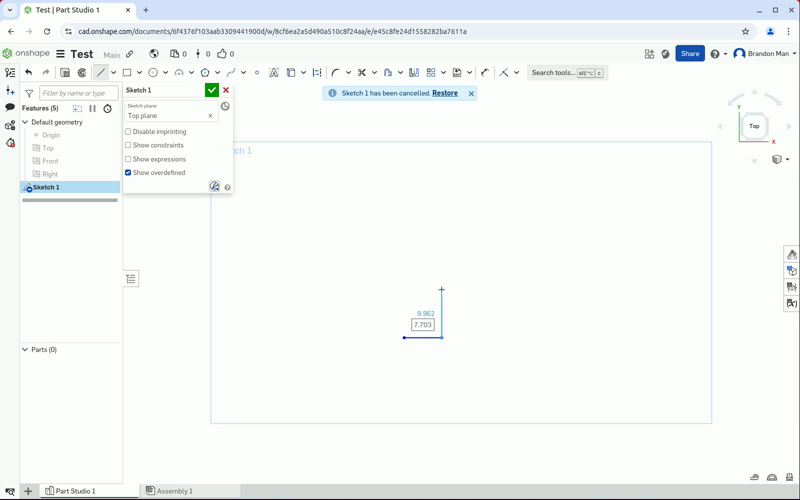
click(441, 289)
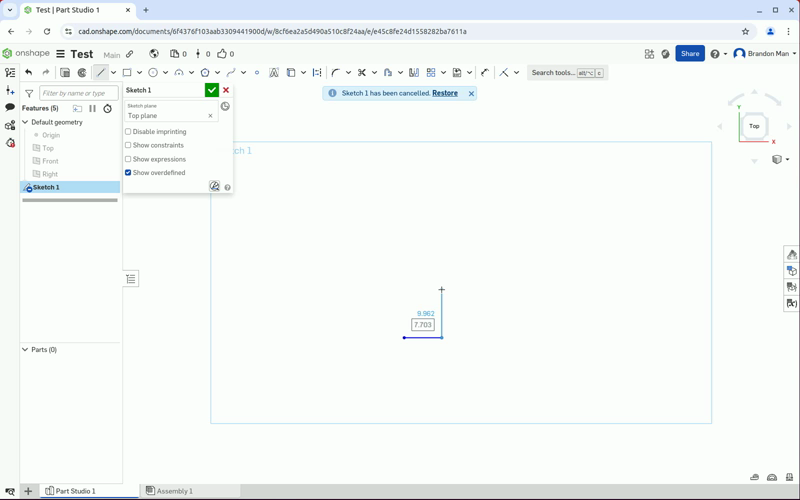
key_up(shift)
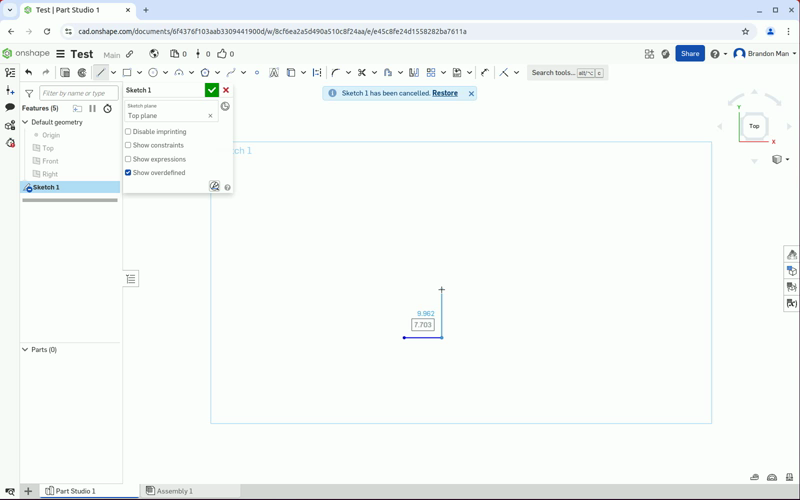
key_down(shift)
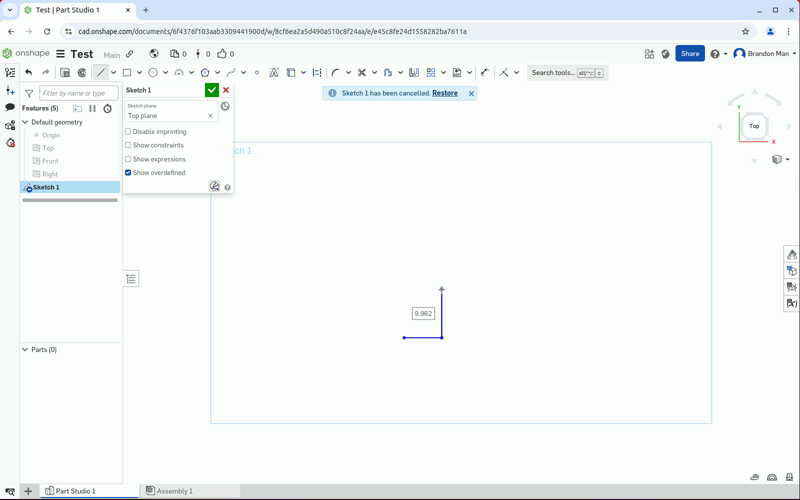
mouse_move(471, 289)
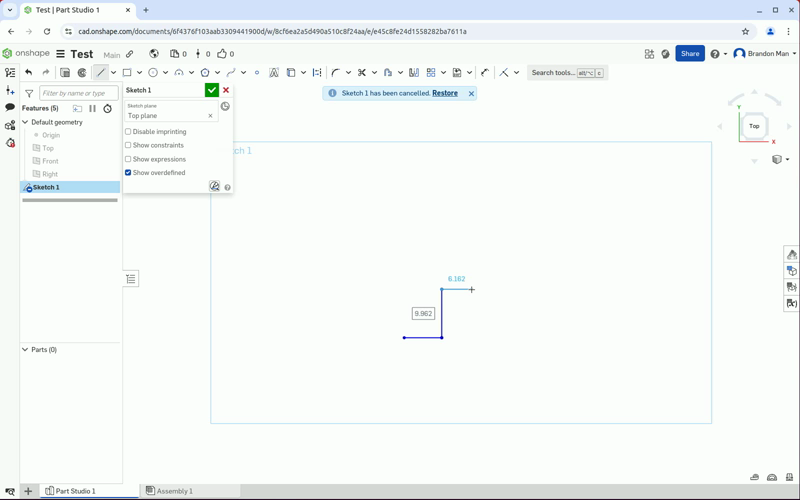
mouse_move(404, 289)
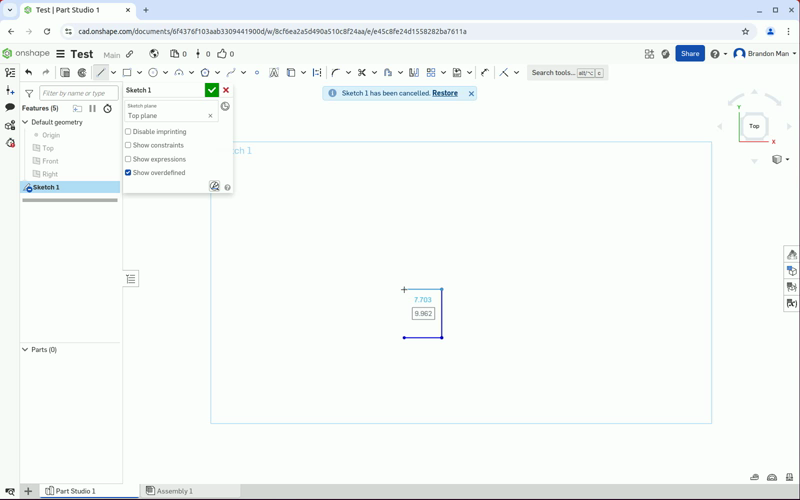
click(404, 289)
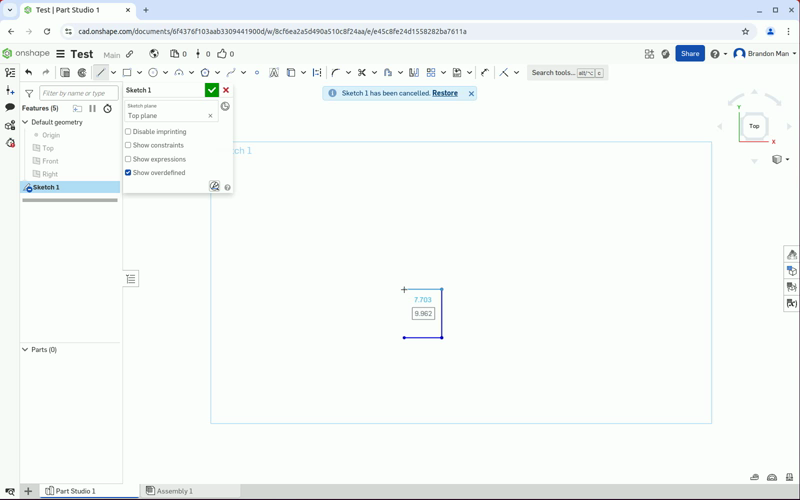
key_up(shift)
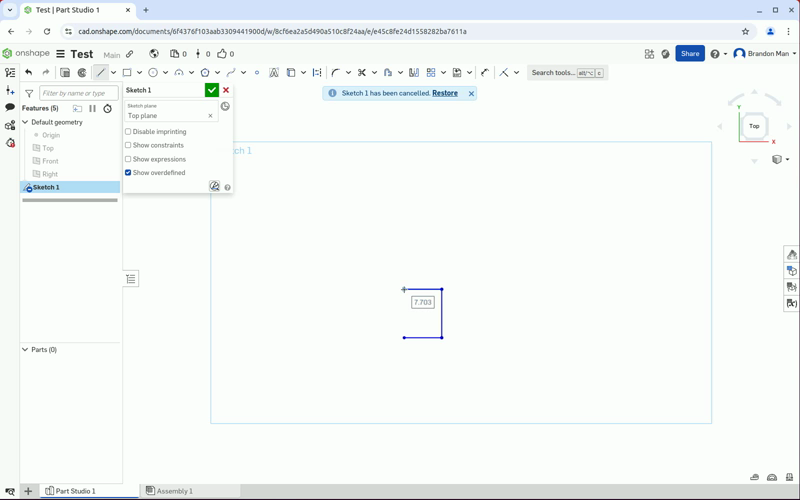
mouse_move(434, 289)
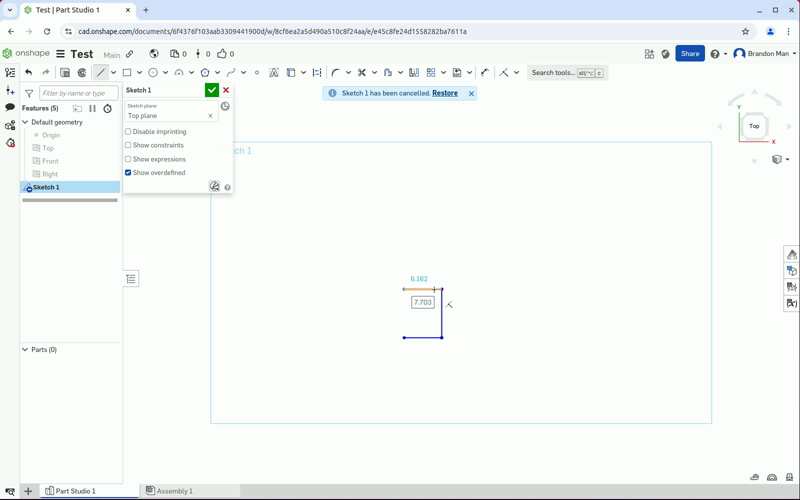
key_down(shift)
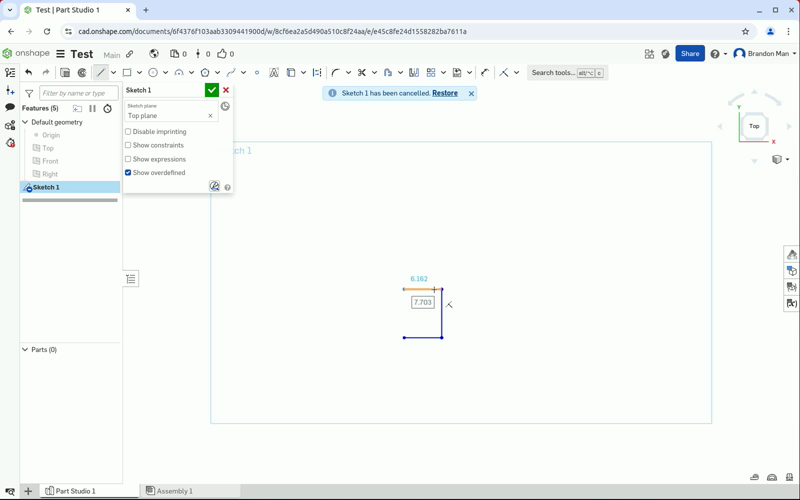
mouse_move(404, 337)
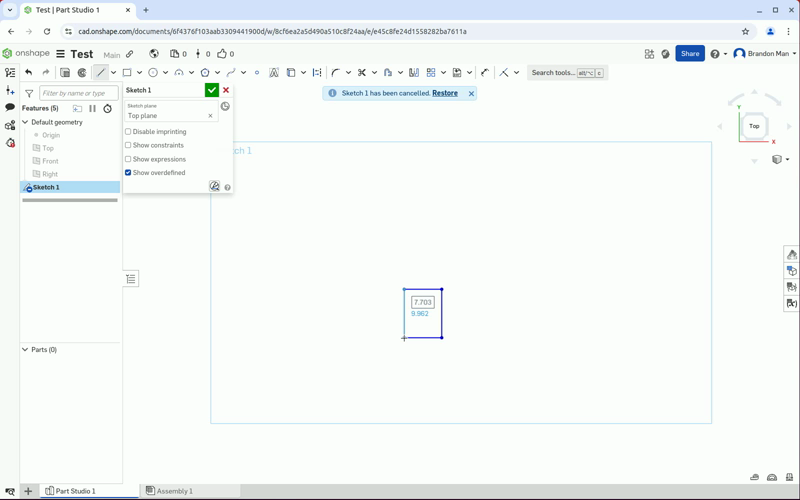
key_up(shift)
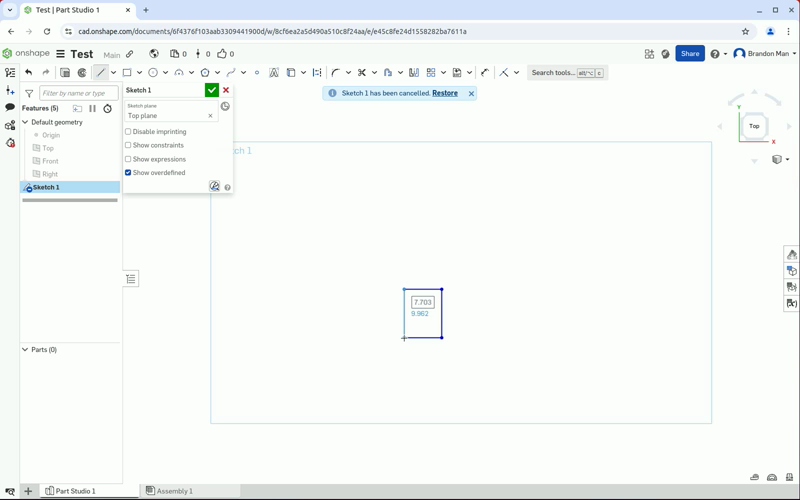
click(404, 337)
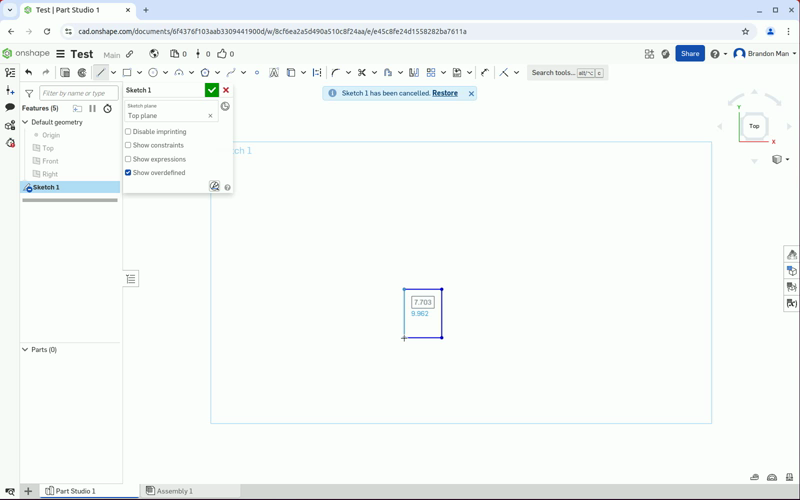
key(esc)
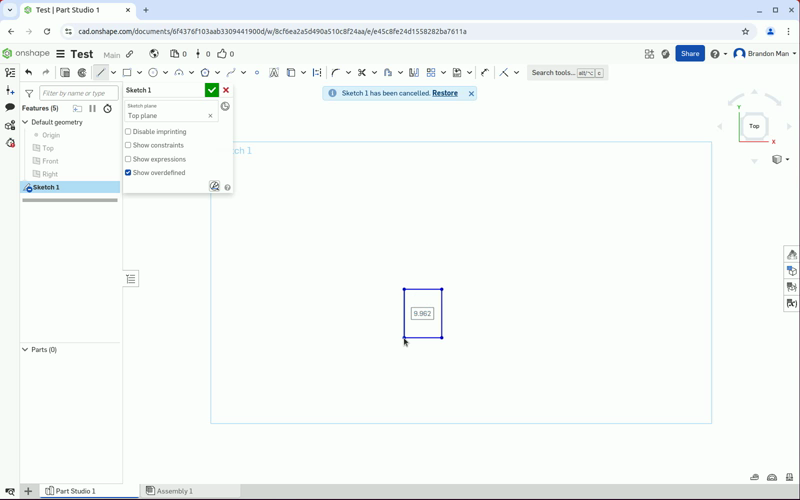
mouse_move(410, 302)
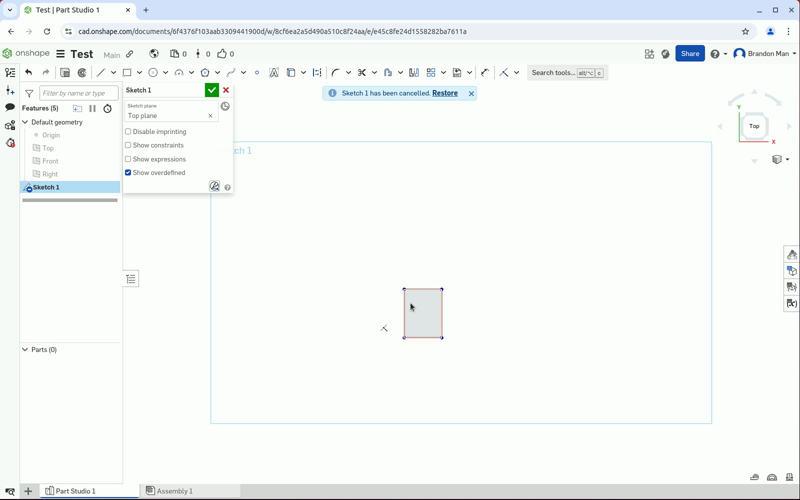
click(410, 302)
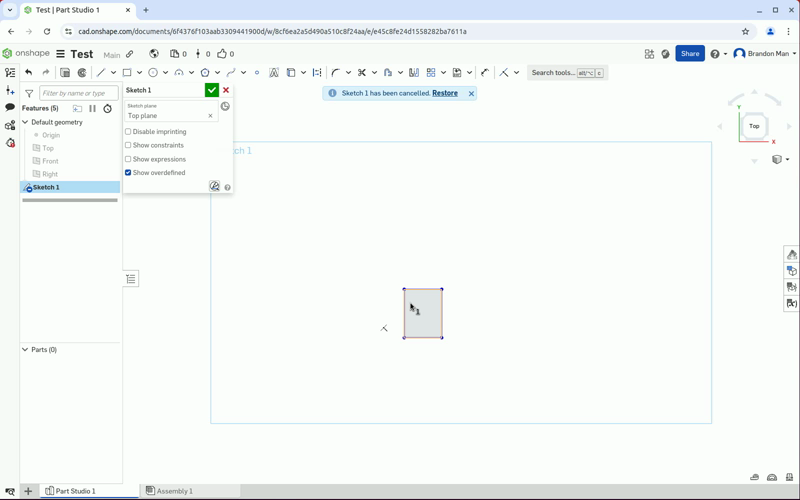
mouse_move(73, 352)
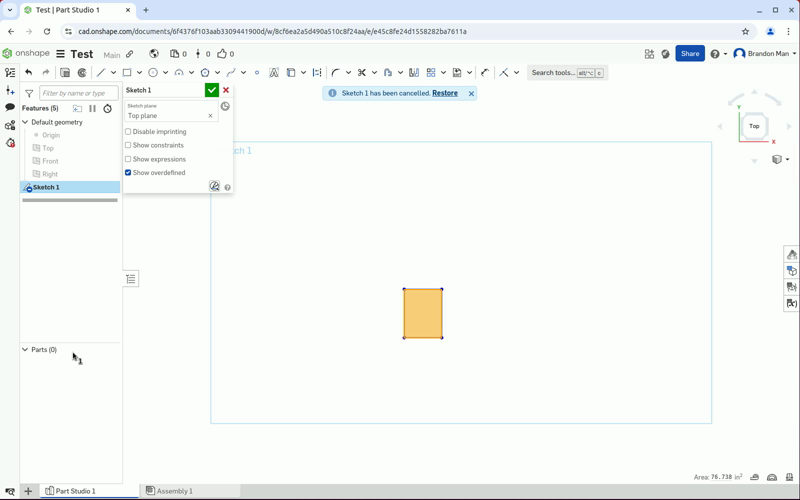
key(shift+y)
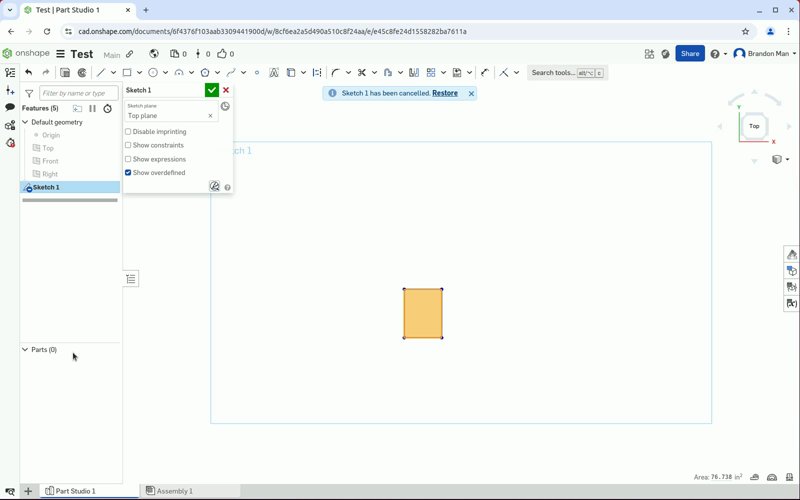
key(shift+e)
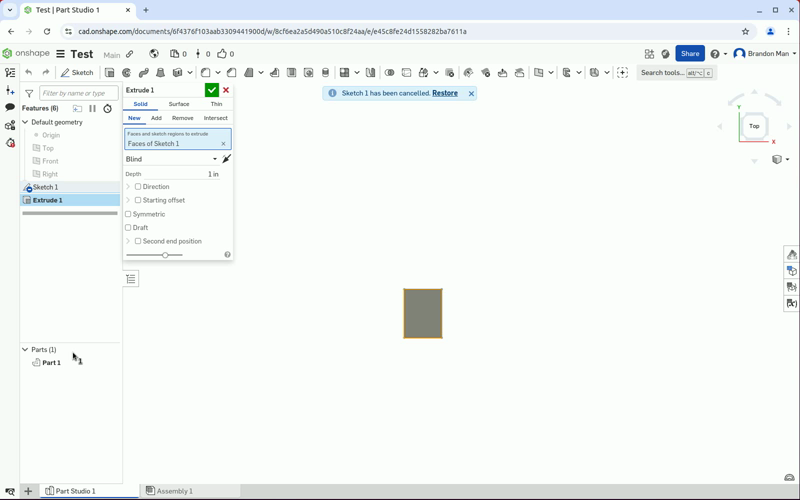
mouse_move(143, 106)
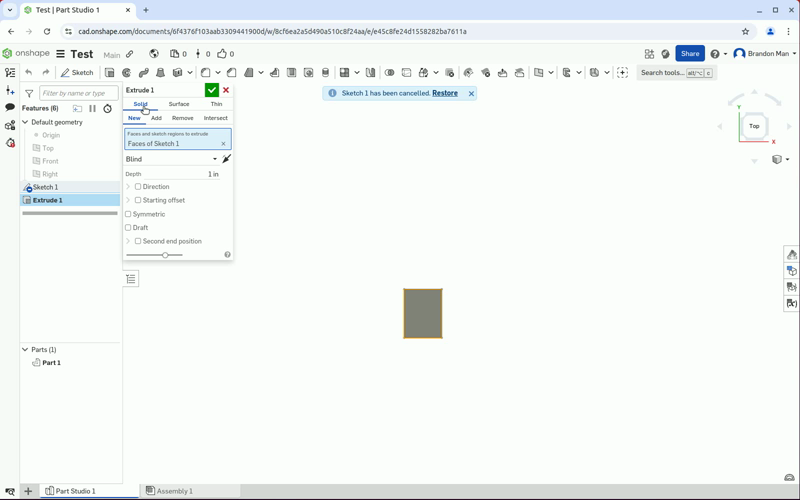
click(143, 106)
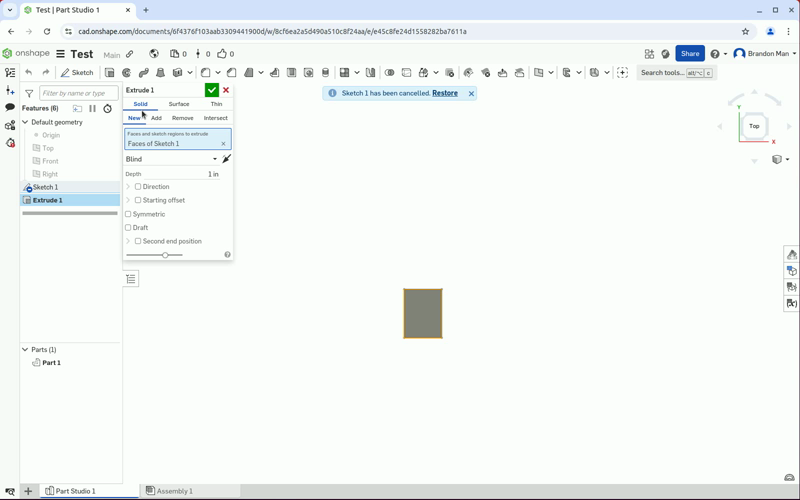
mouse_move(137, 120)
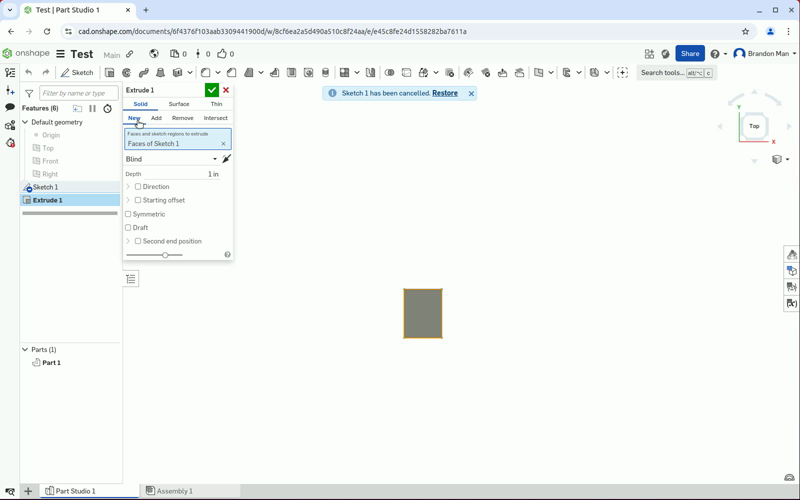
click(137, 120)
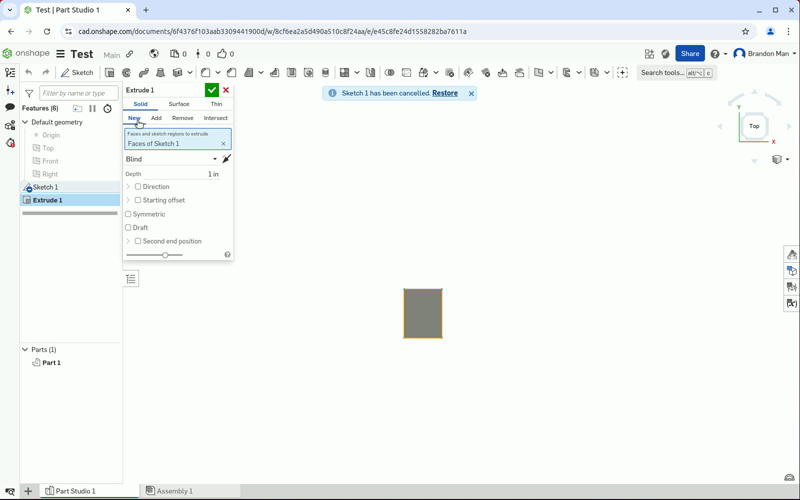
key(tab, 4)
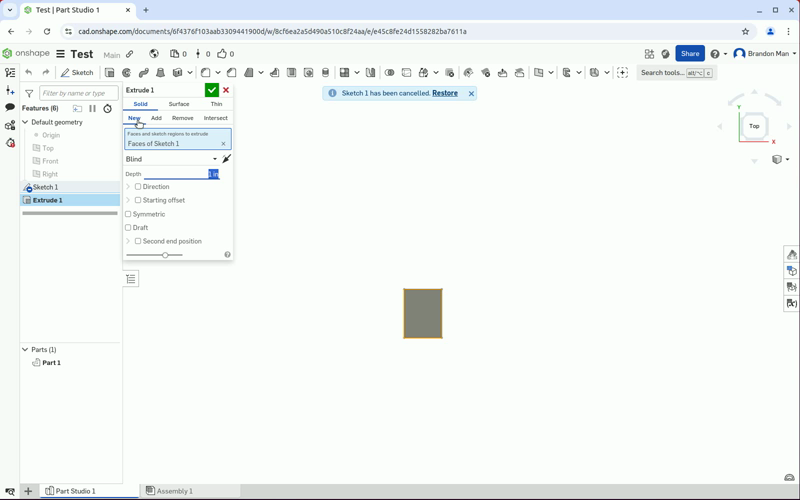
text(3.851)
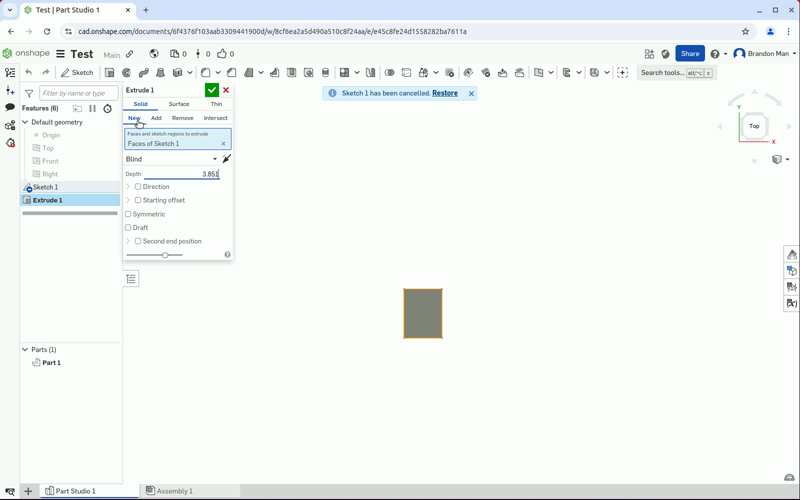
key(enter)
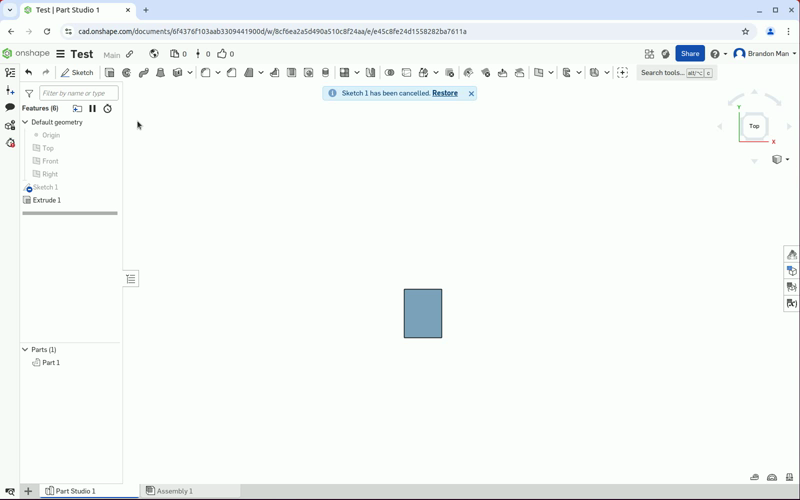
key(shift+h)
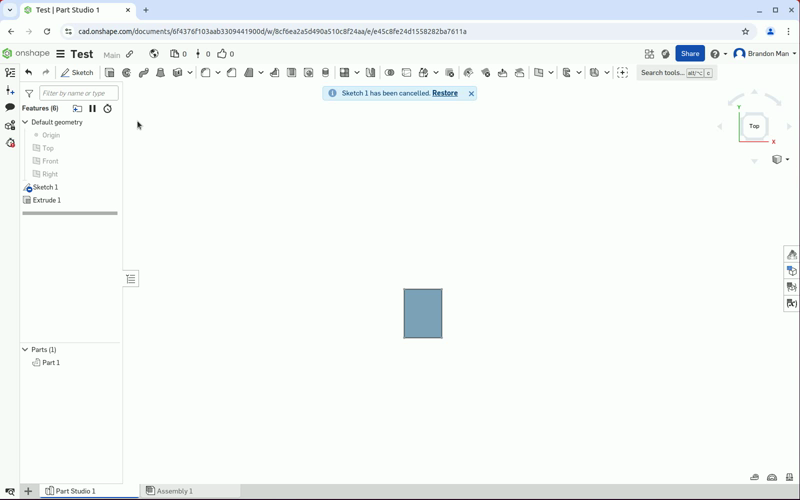
key(shift+h)
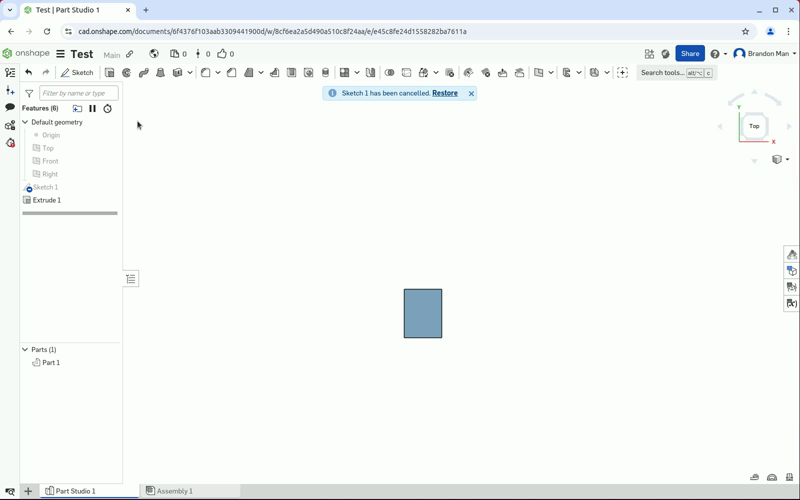
mouse_move(73, 189)
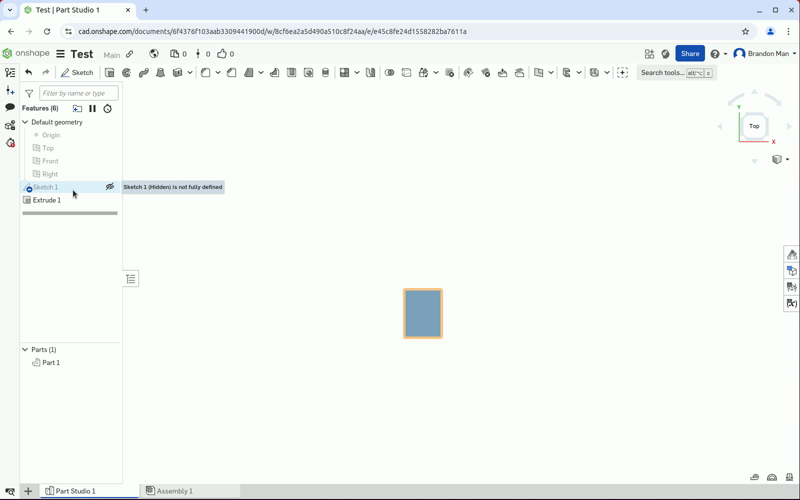
click(73, 189)
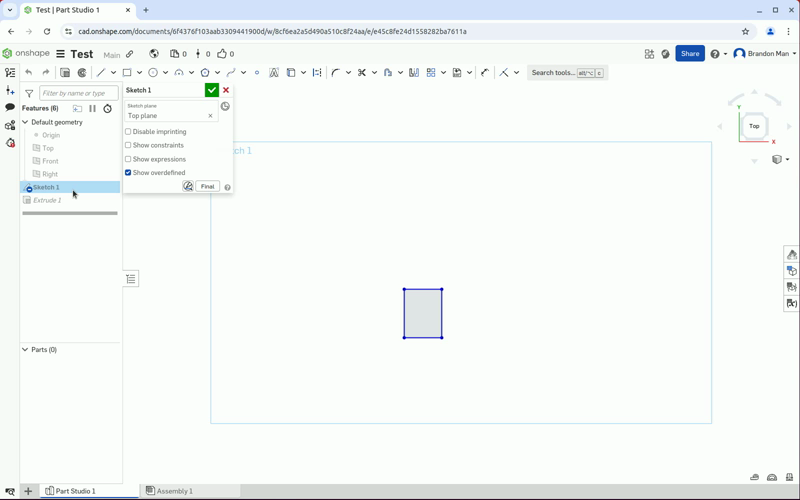
mouse_move(229, 92)
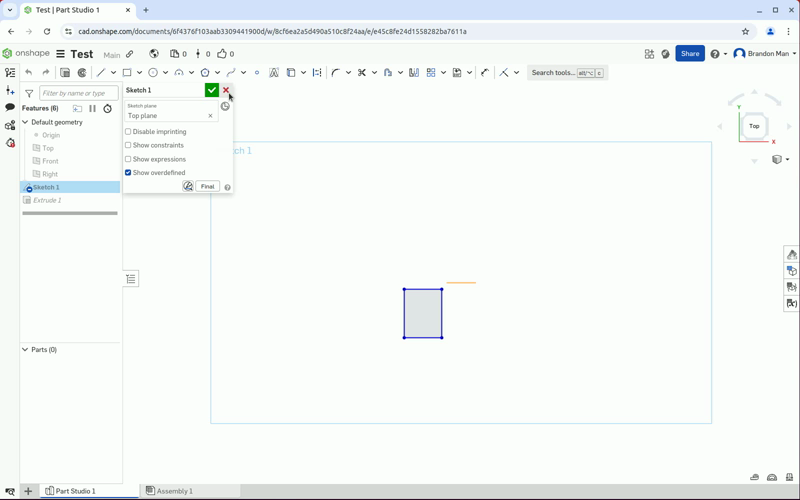
click(229, 92)
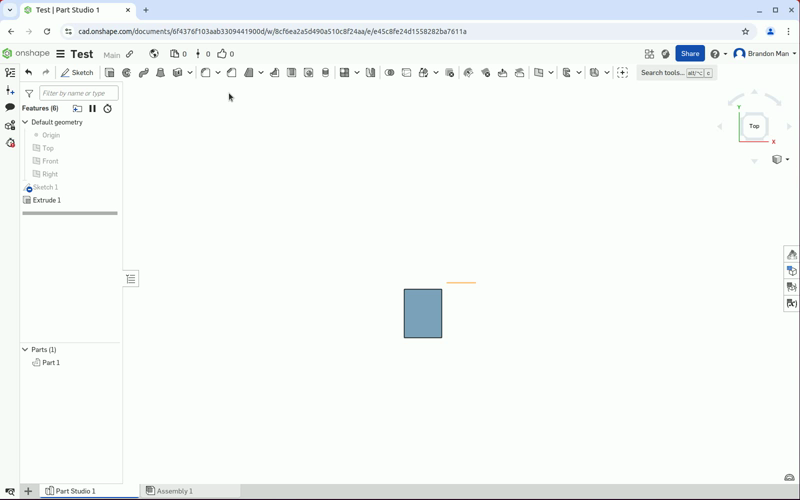
mouse_move(541, 75)
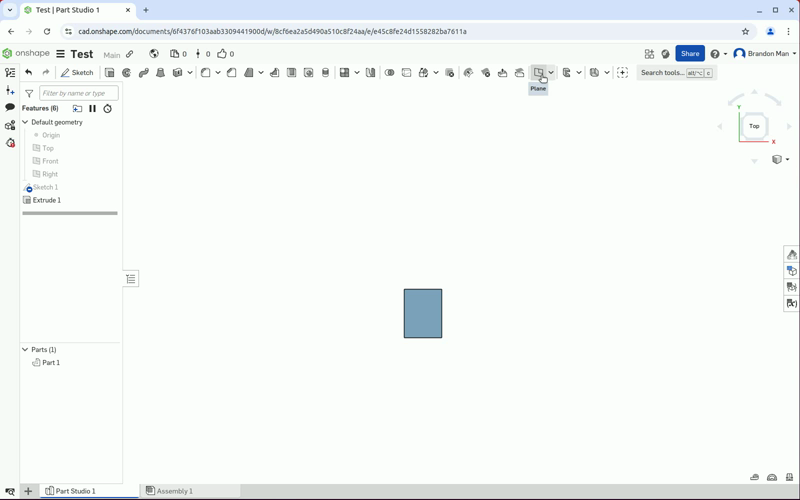
click(541, 75)
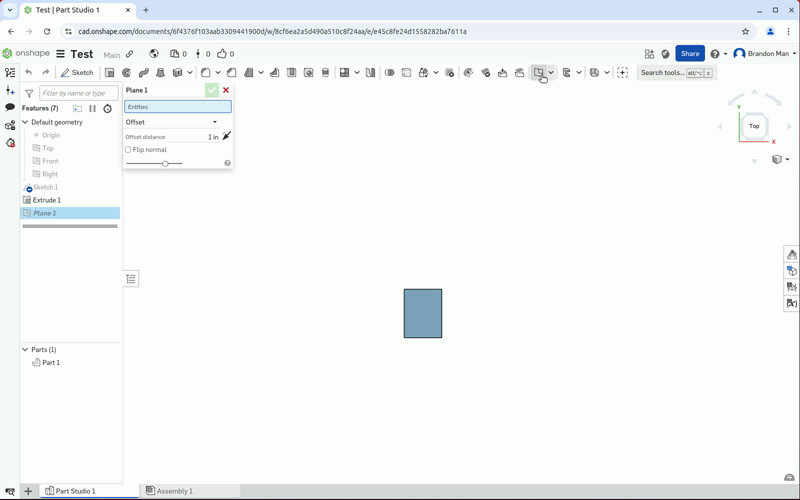
mouse_move(73, 150)
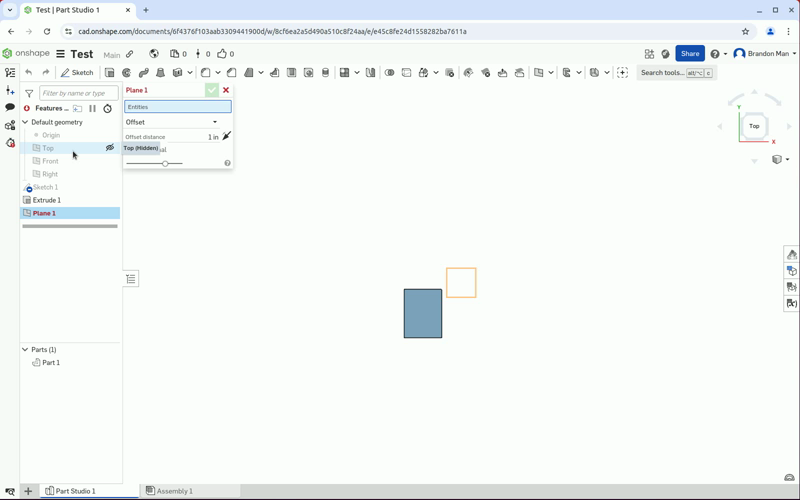
click(73, 150)
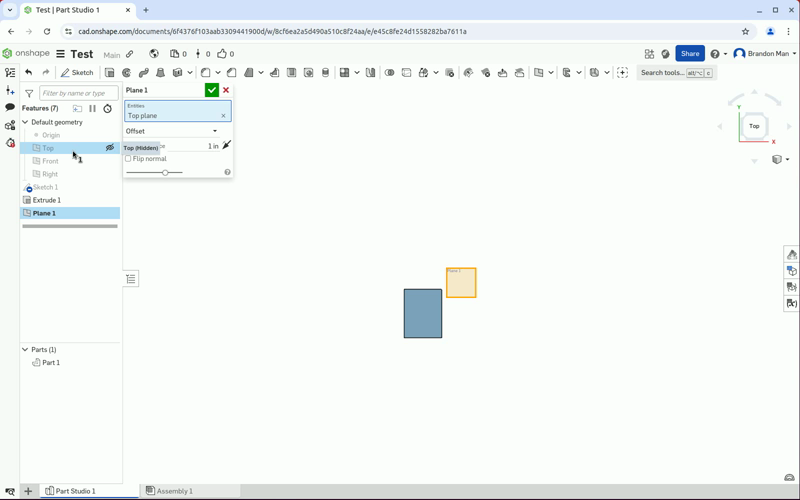
key(tab, 2)
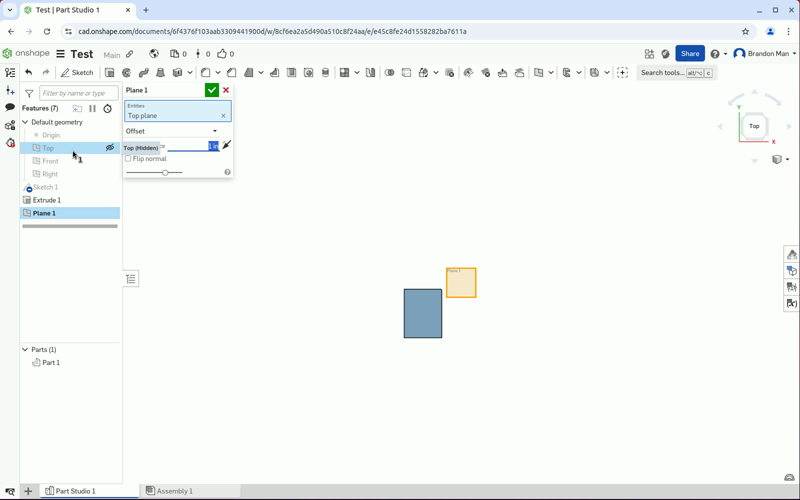
text(3.851)
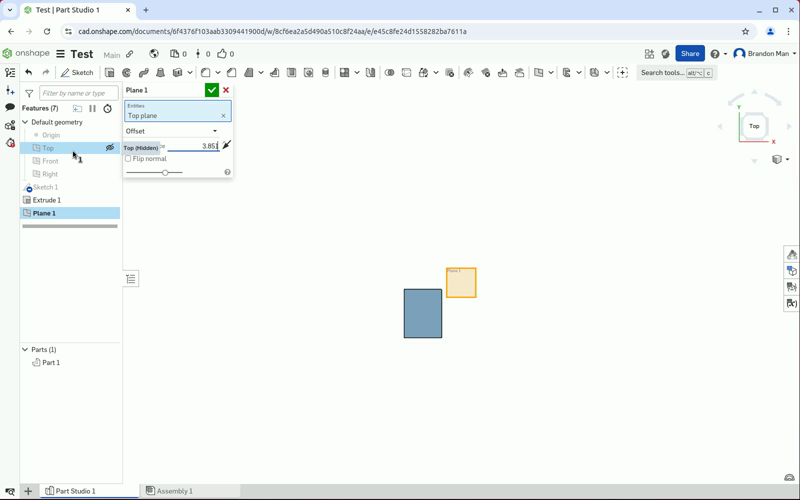
key(enter, 2)
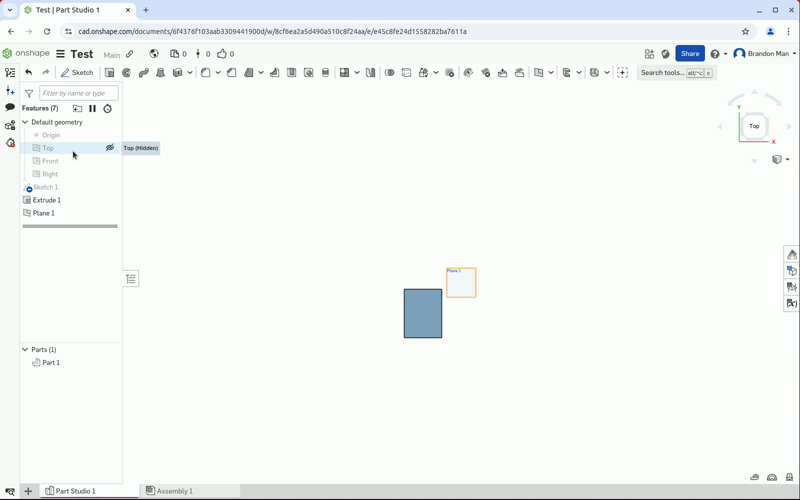
key(shift+s)
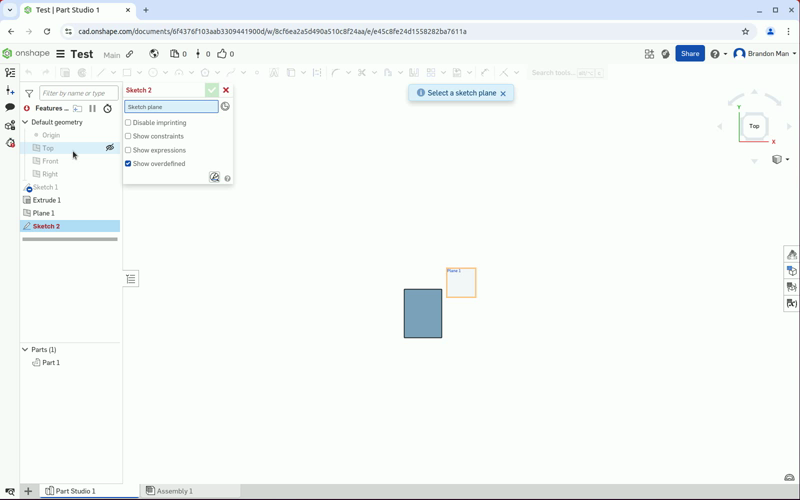
mouse_move(73, 215)
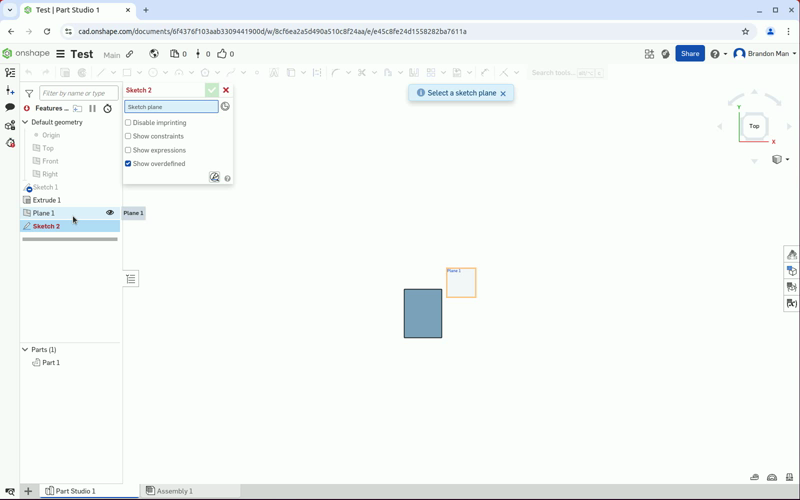
click(73, 215)
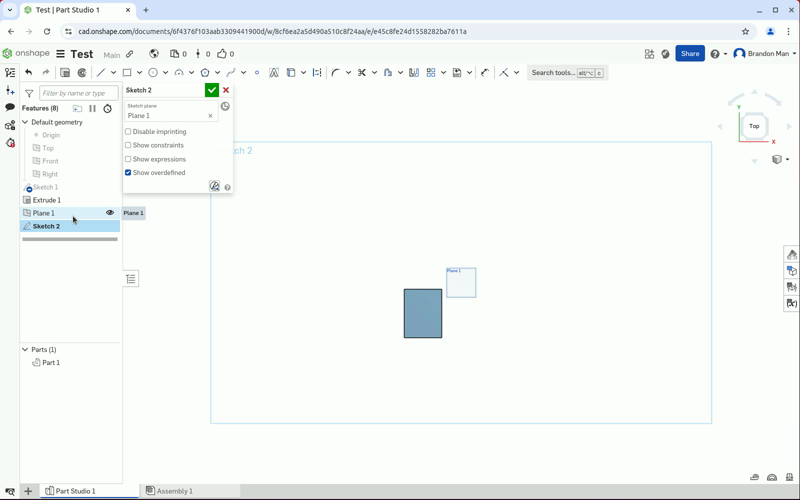
mouse_move(73, 352)
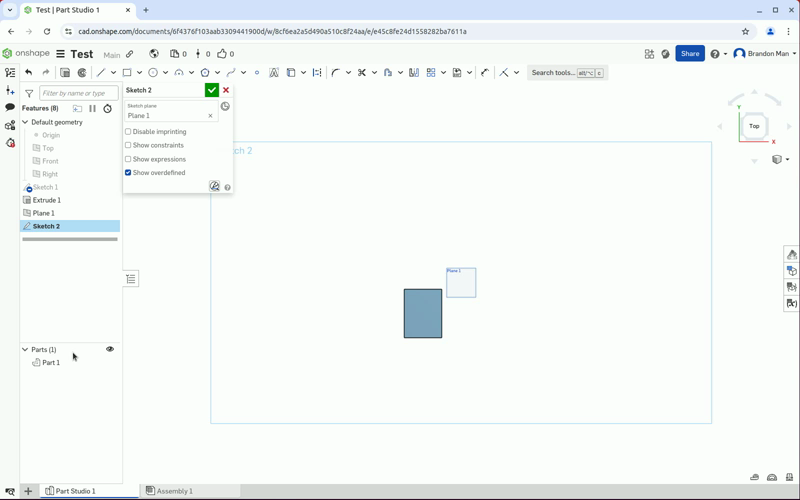
key(y)
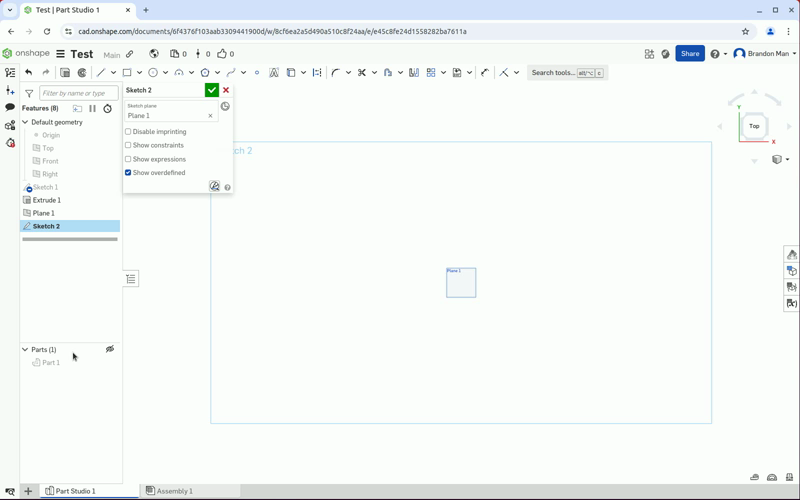
key(l)
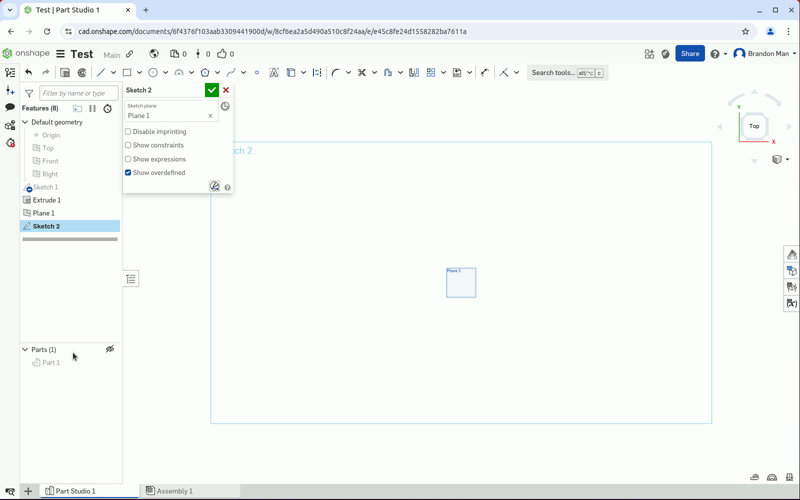
key_down(shift)
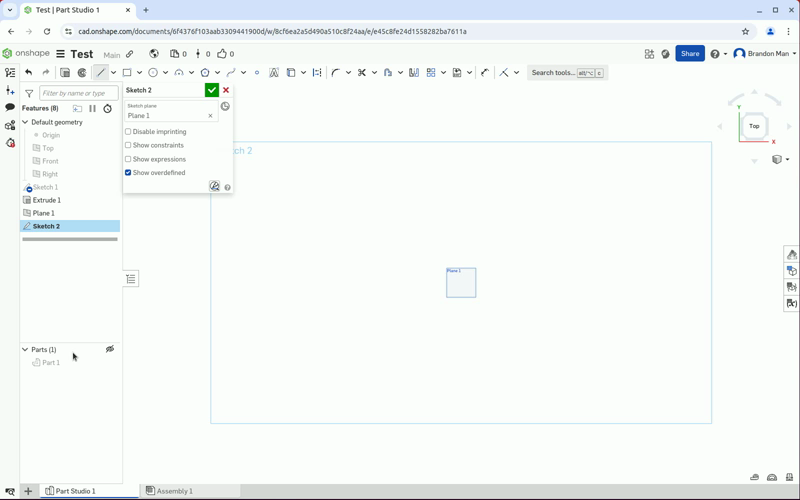
mouse_move(404, 303)
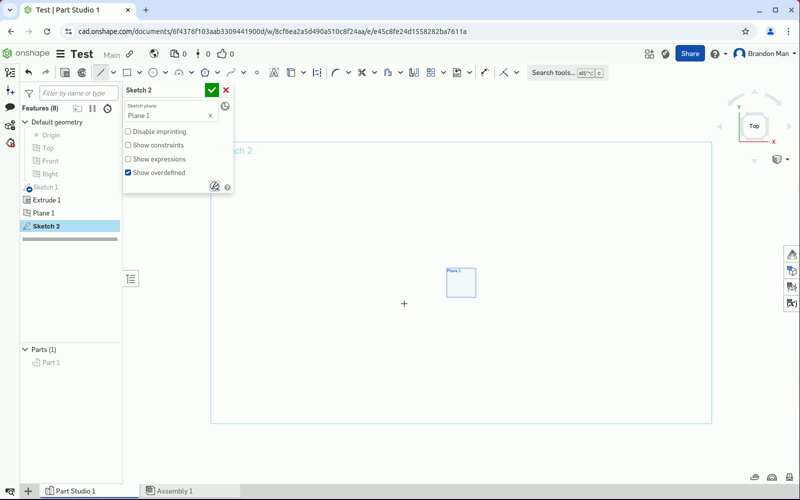
click(404, 303)
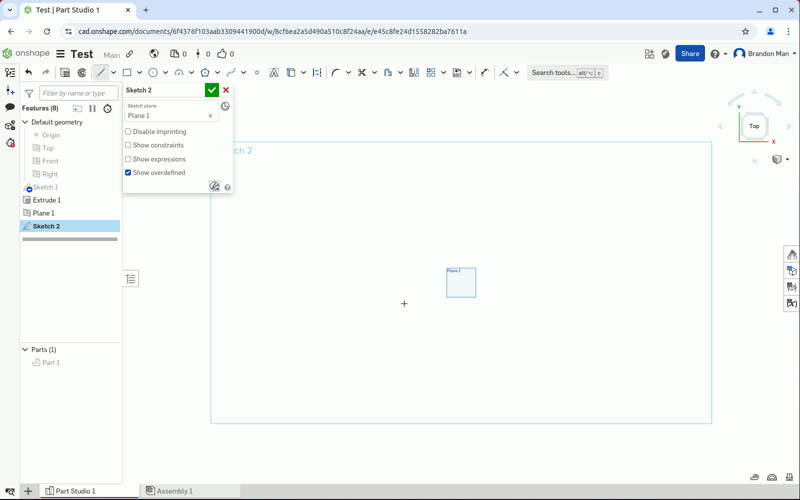
key_up(shift)
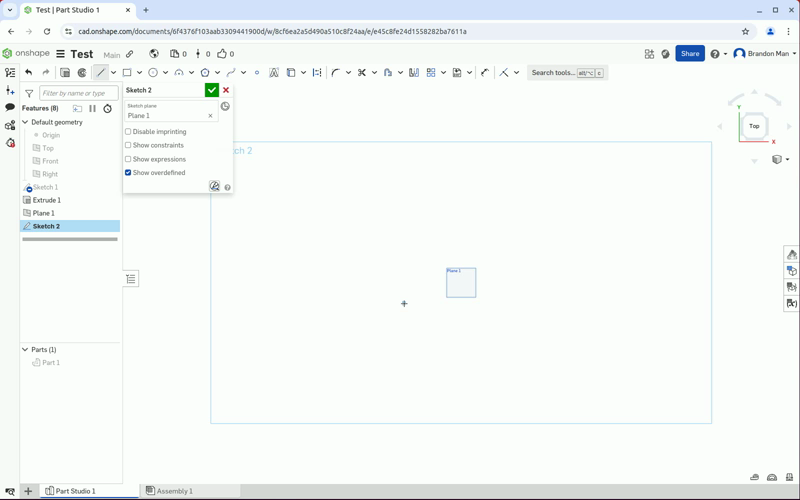
key_down(shift)
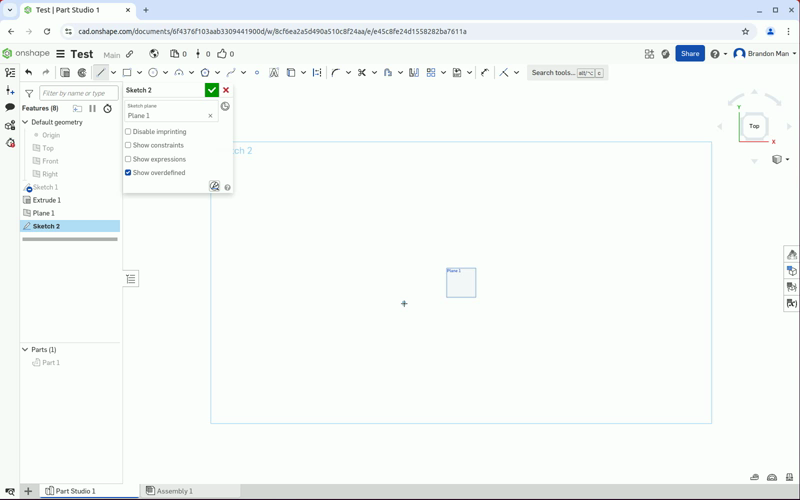
mouse_move(434, 303)
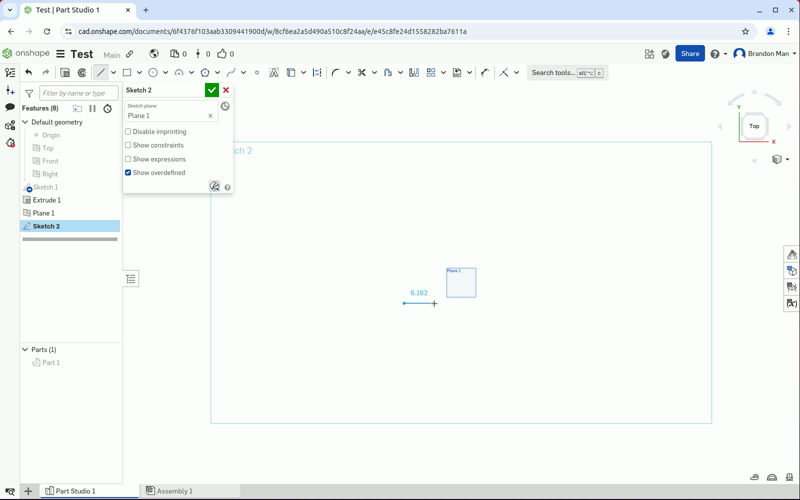
mouse_move(441, 303)
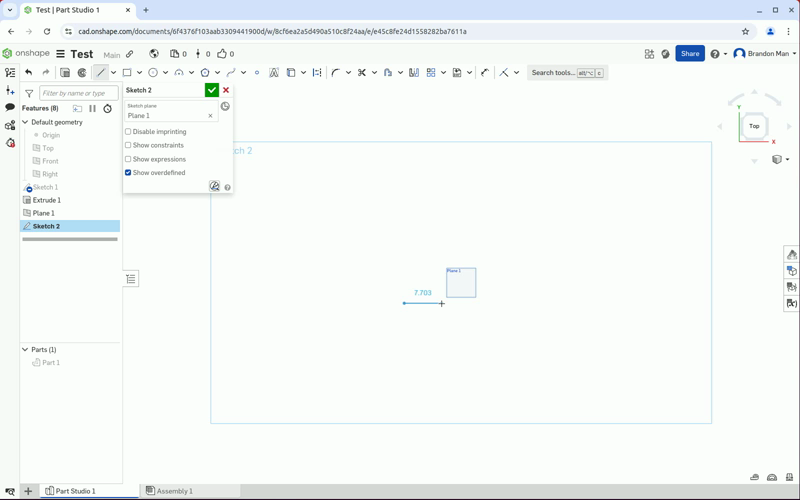
click(441, 303)
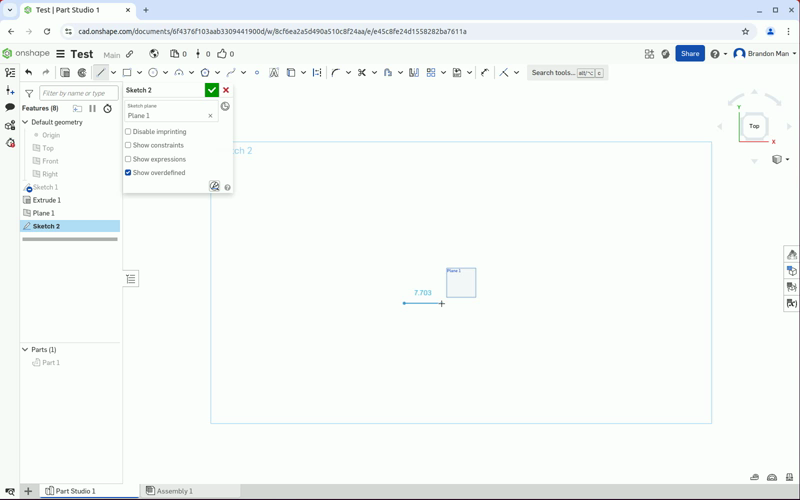
key_up(shift)
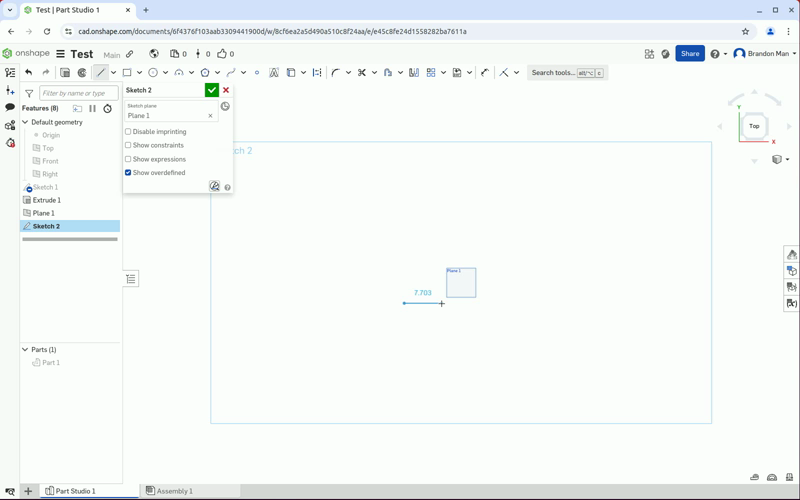
key_down(shift)
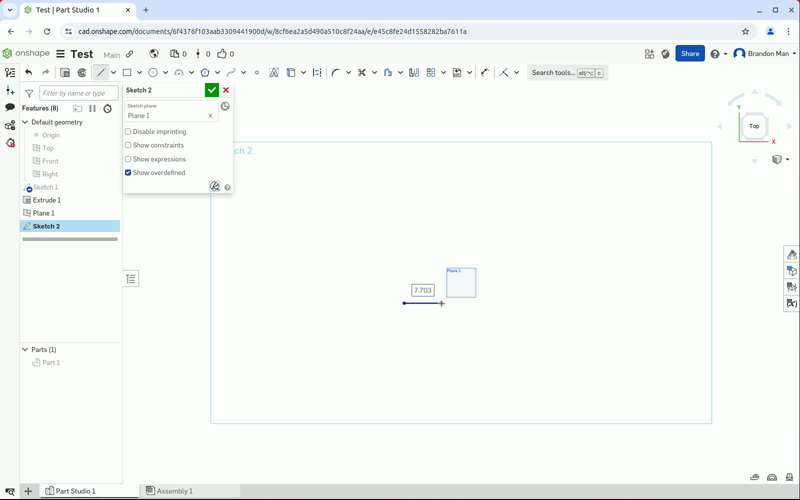
mouse_move(471, 303)
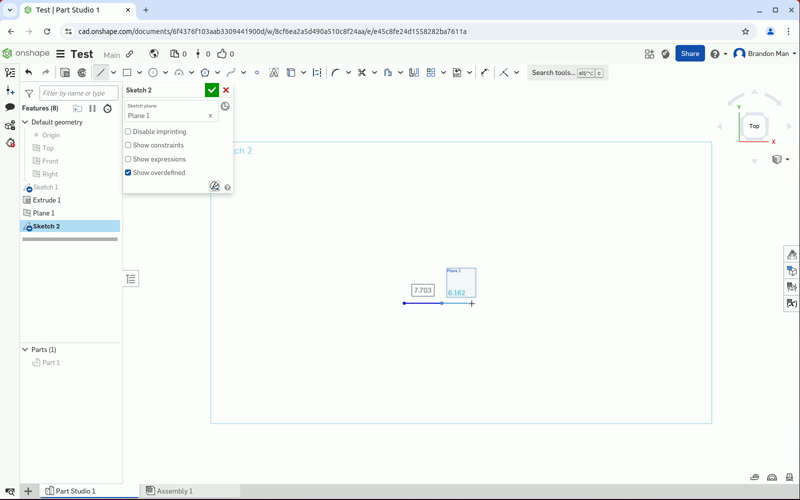
mouse_move(441, 289)
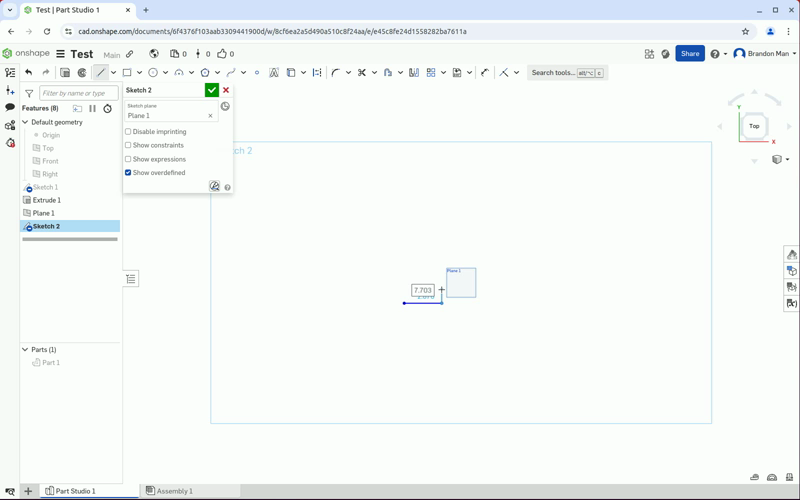
click(441, 289)
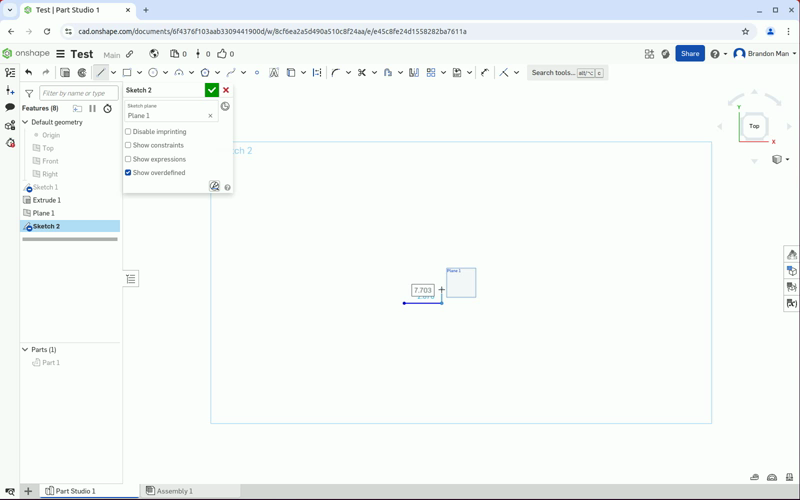
key_up(shift)
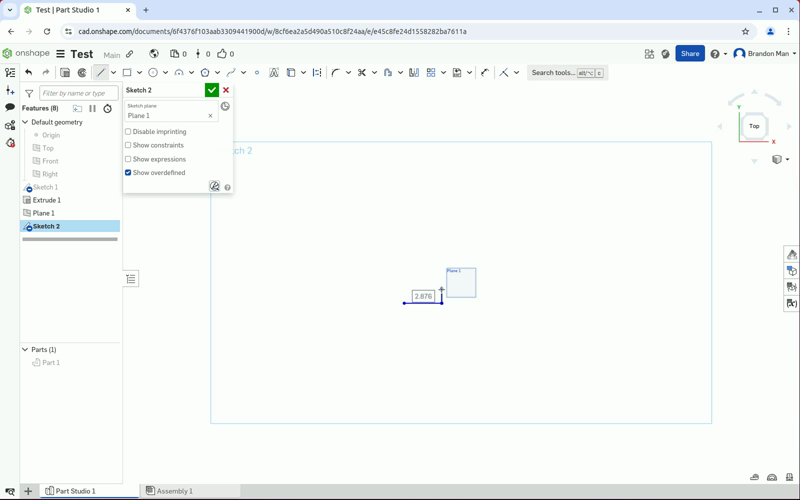
key_down(shift)
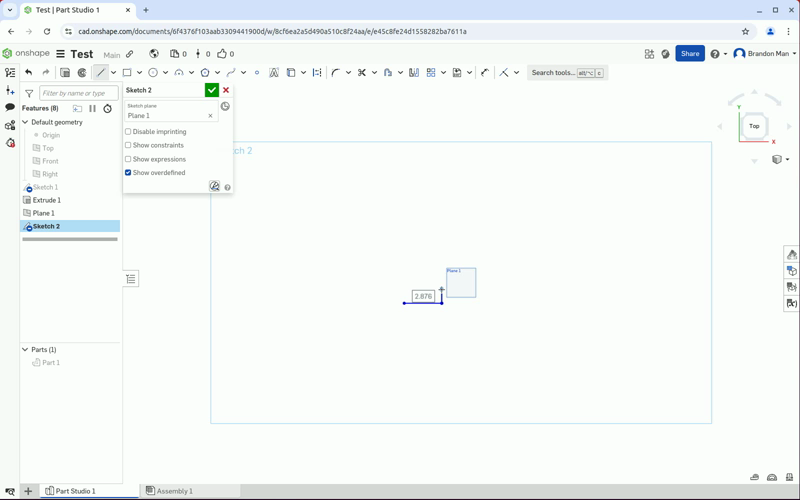
mouse_move(471, 289)
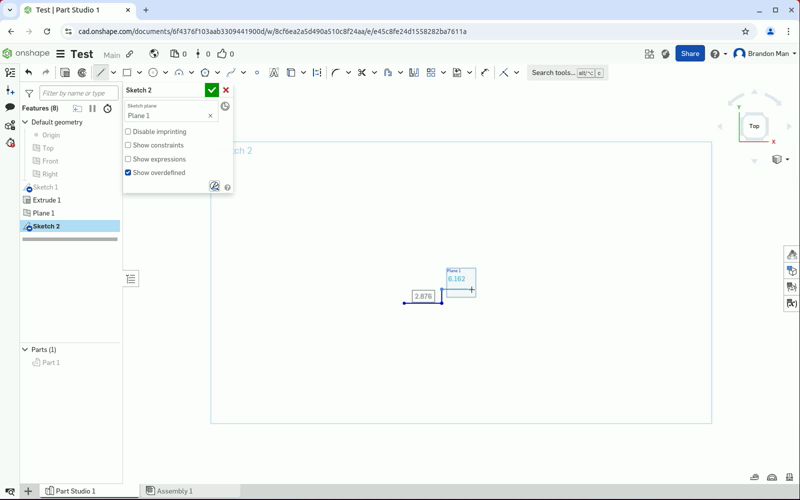
mouse_move(404, 289)
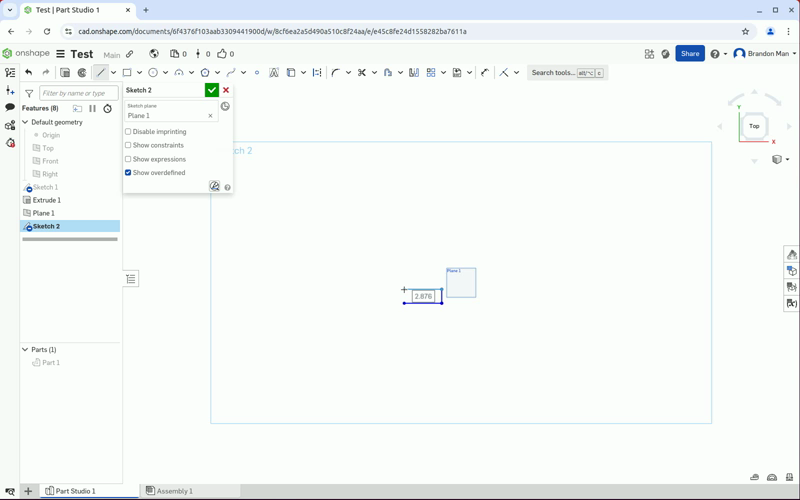
click(404, 289)
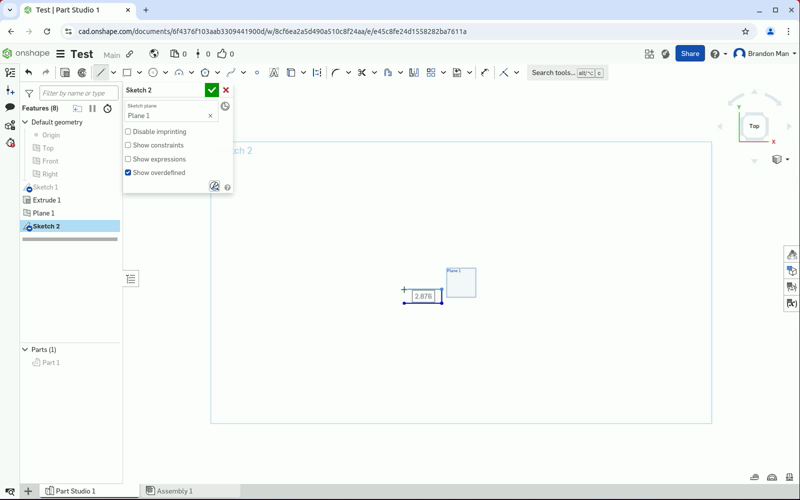
key_up(shift)
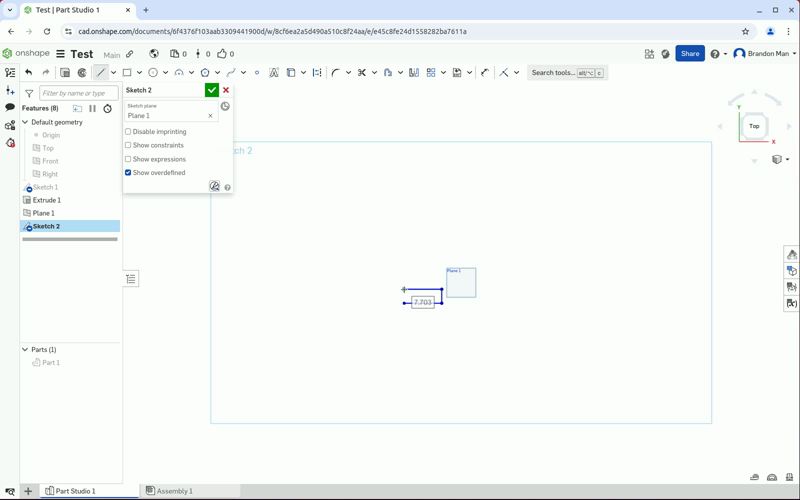
mouse_move(434, 289)
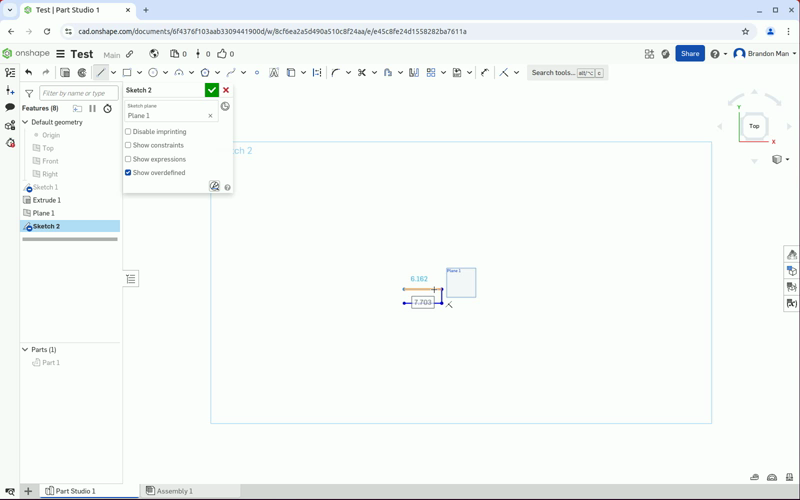
key_down(shift)
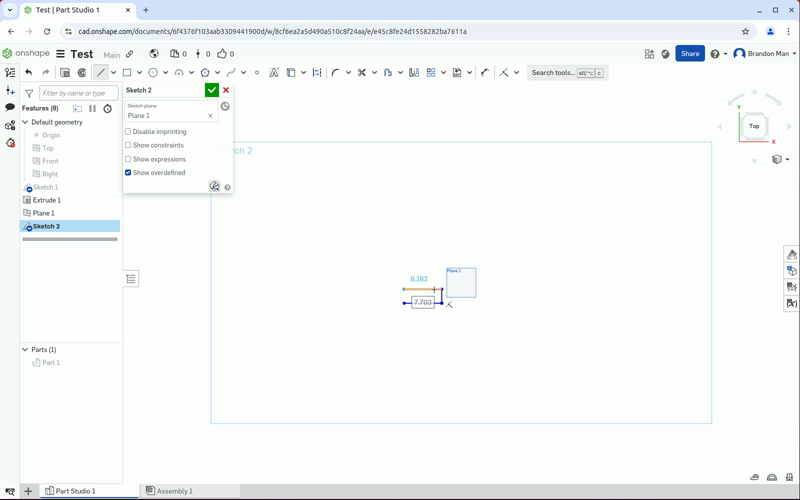
mouse_move(404, 303)
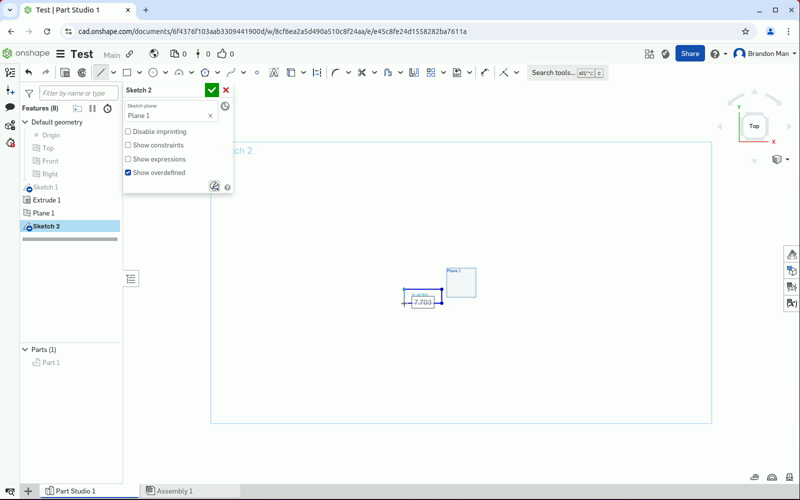
key_up(shift)
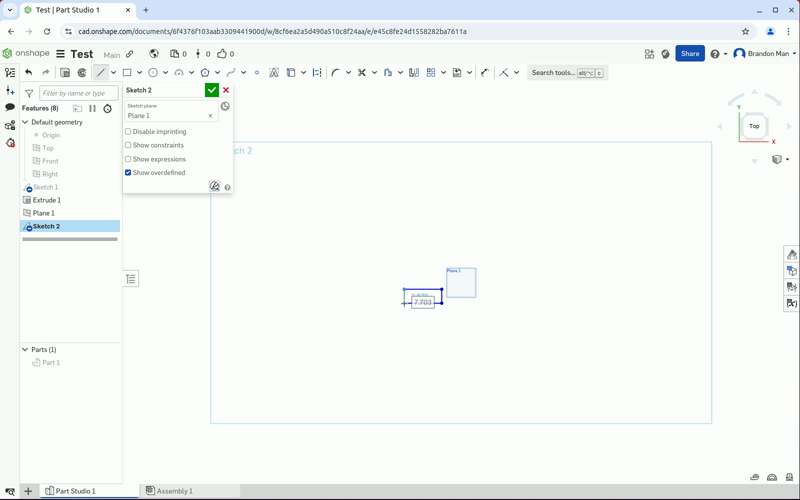
click(404, 303)
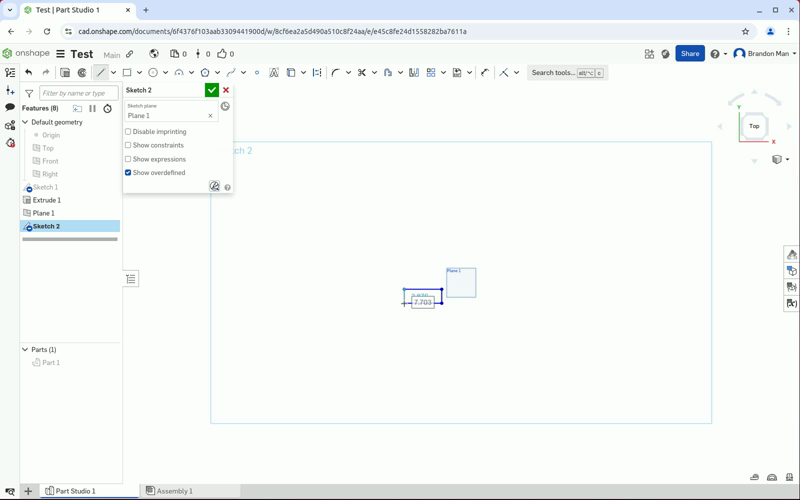
key(esc)
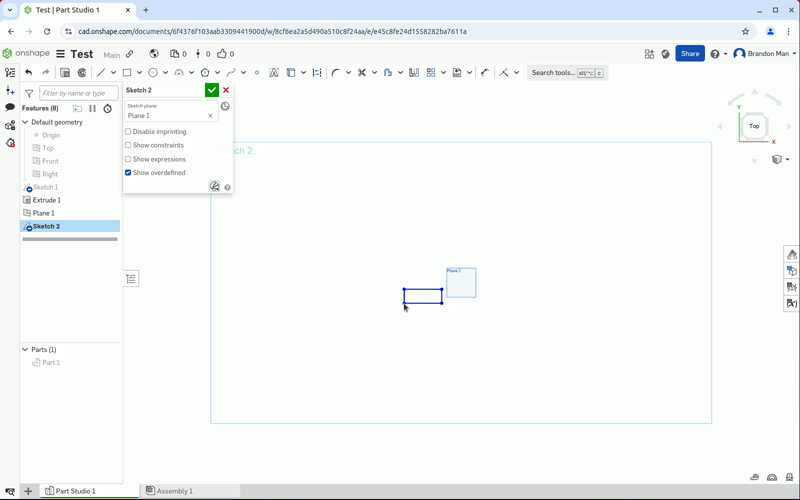
mouse_move(430, 301)
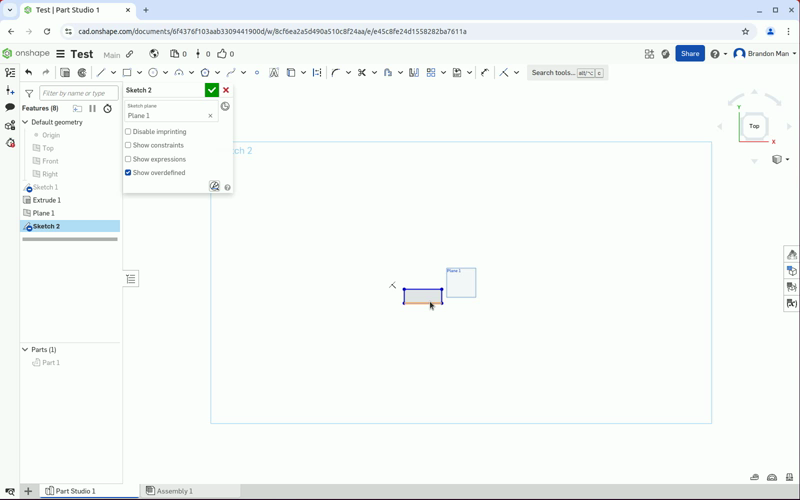
scroll(6)
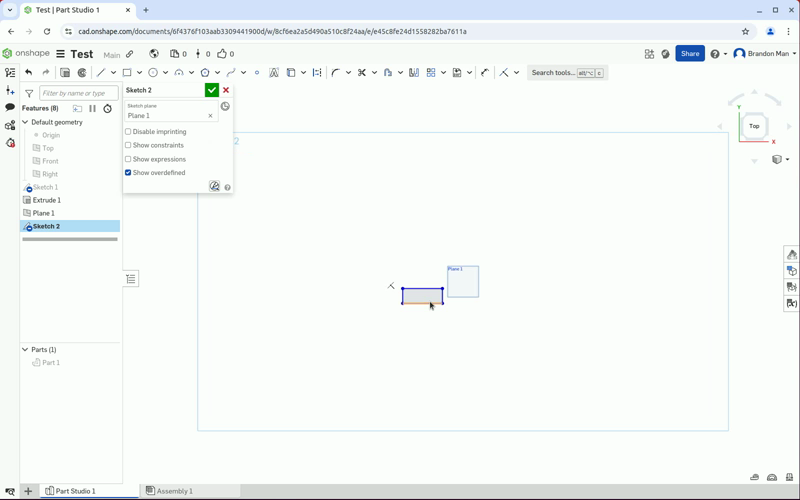
scroll(6)
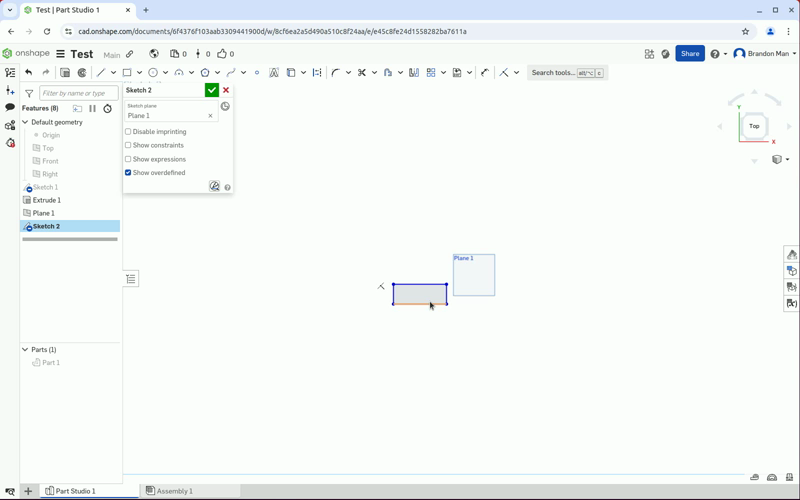
scroll(6)
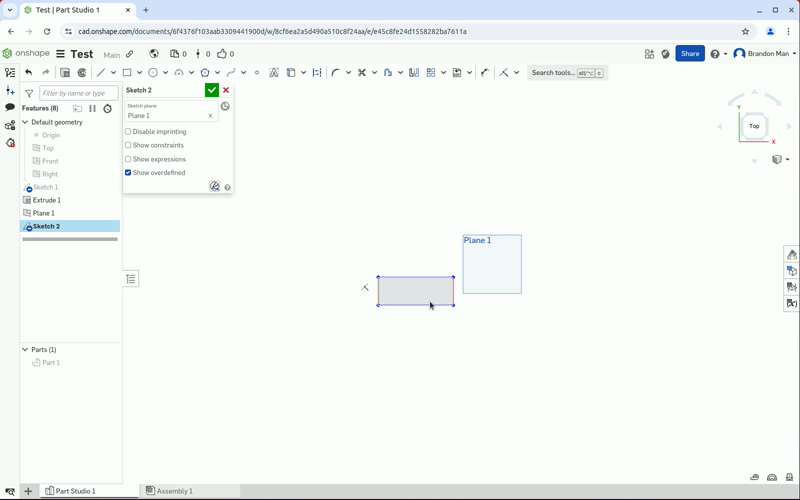
scroll(6)
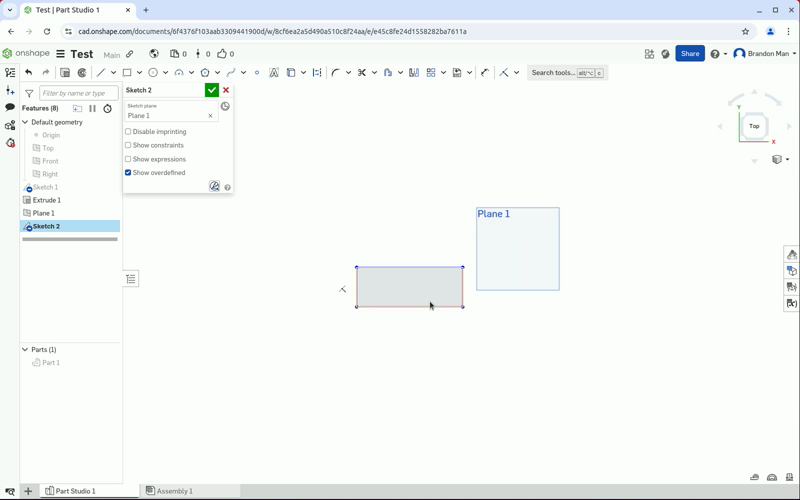
scroll(6)
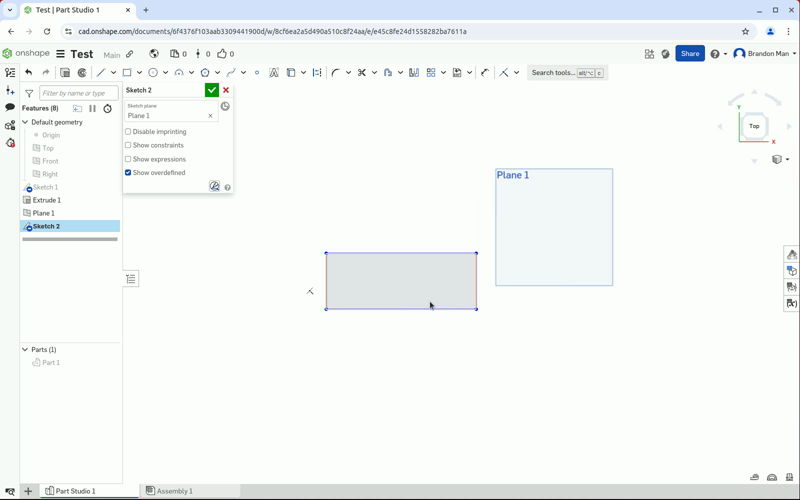
scroll(6)
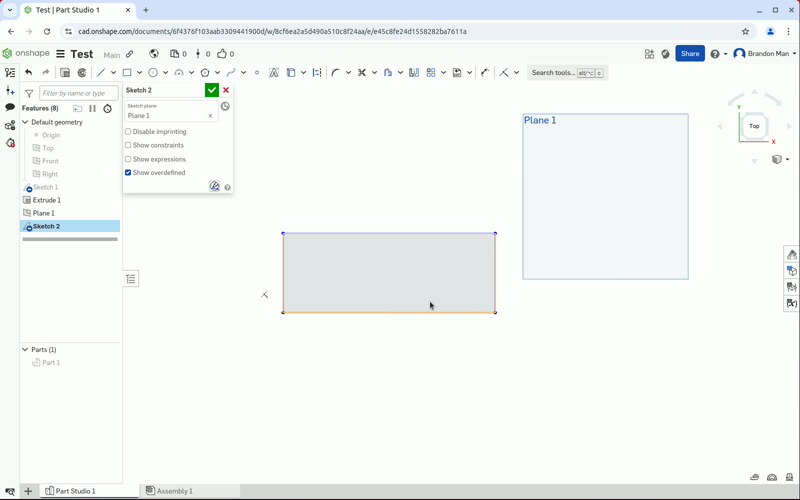
scroll(6)
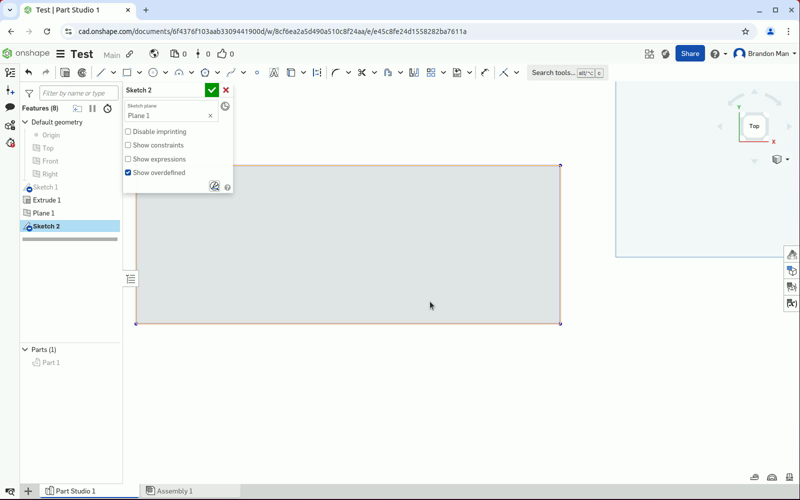
click(430, 301)
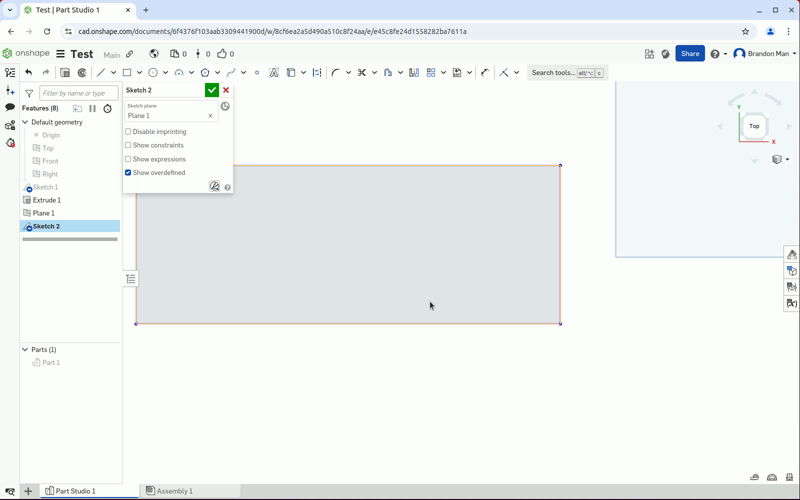
scroll(-6)
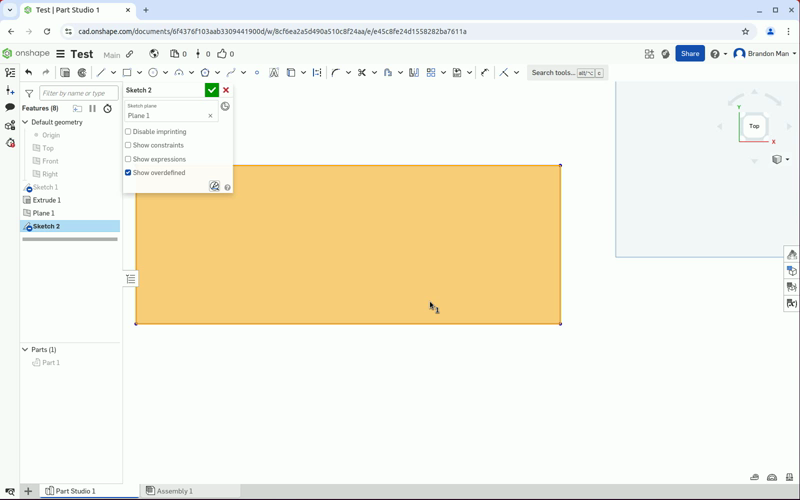
scroll(-6)
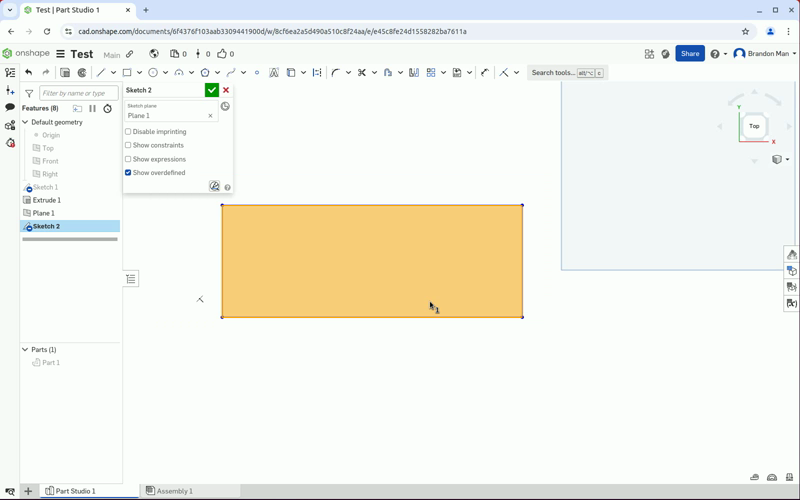
scroll(-6)
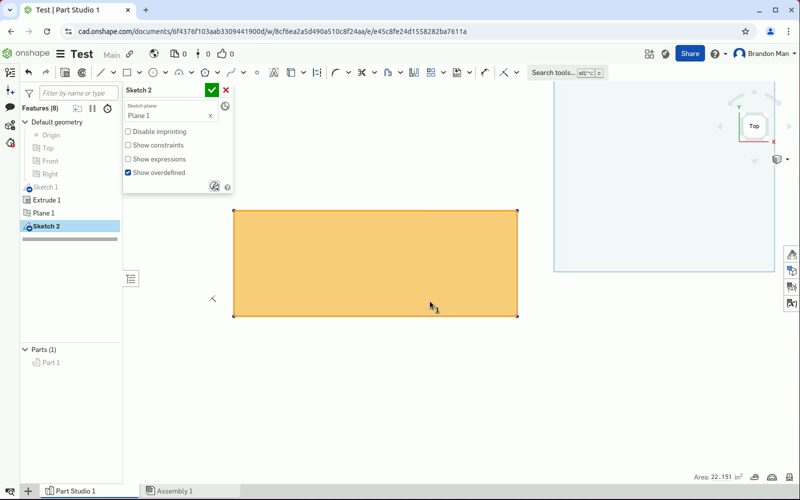
scroll(-6)
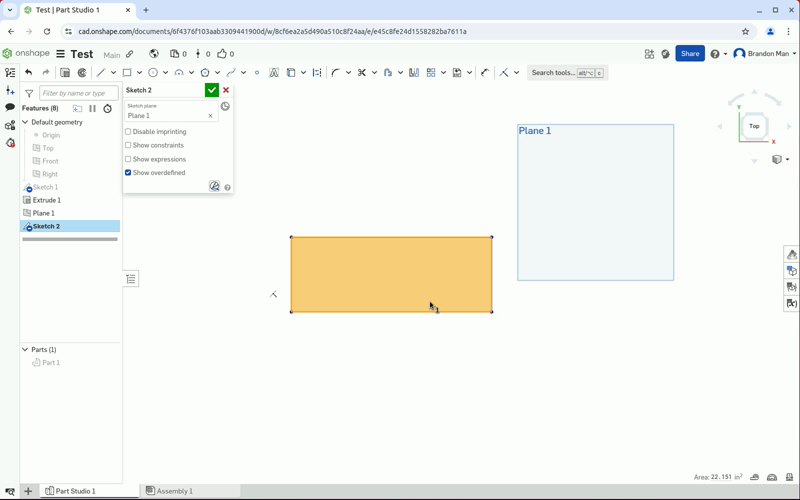
scroll(-6)
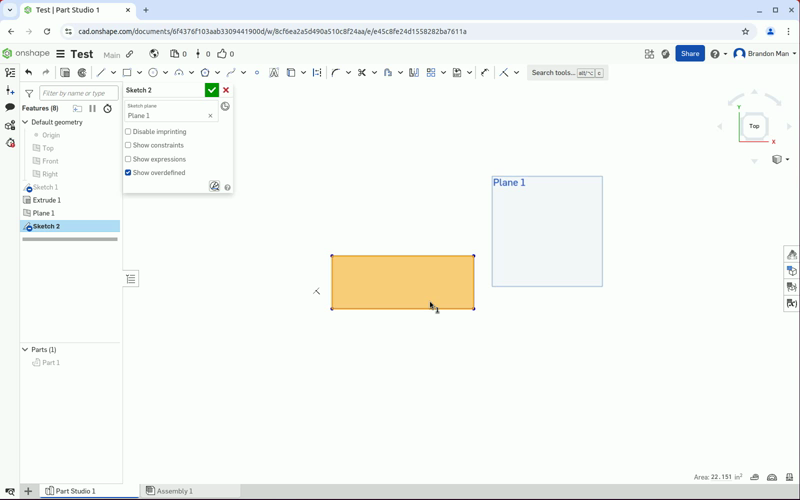
scroll(-6)
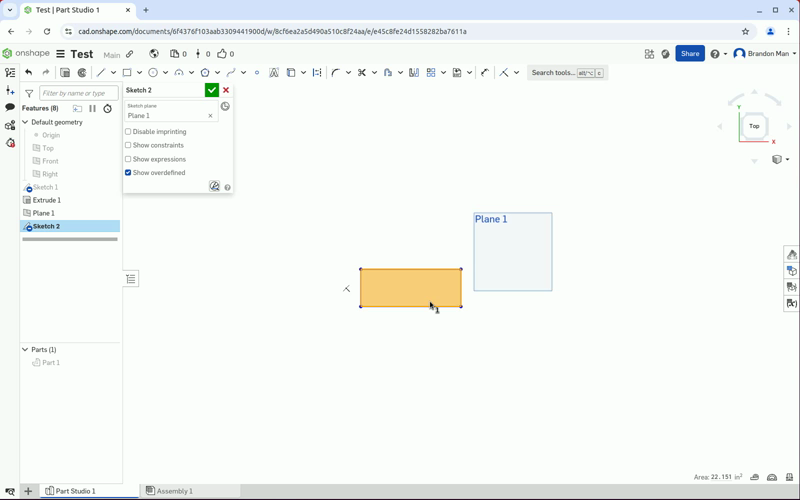
scroll(-6)
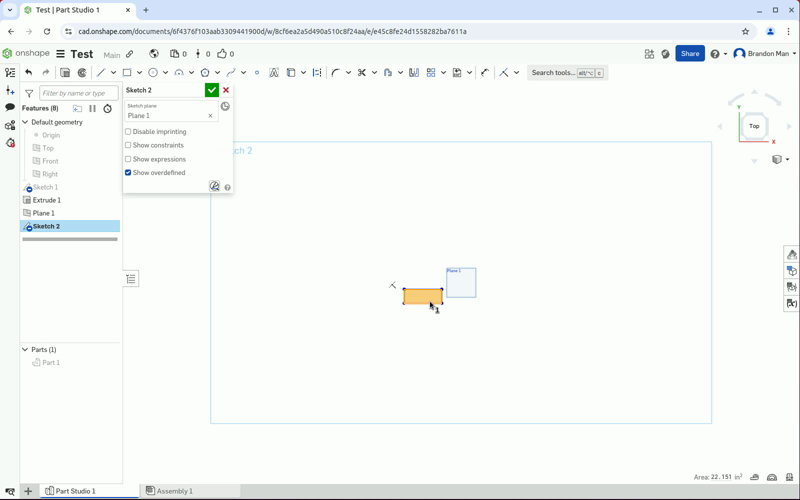
mouse_move(73, 352)
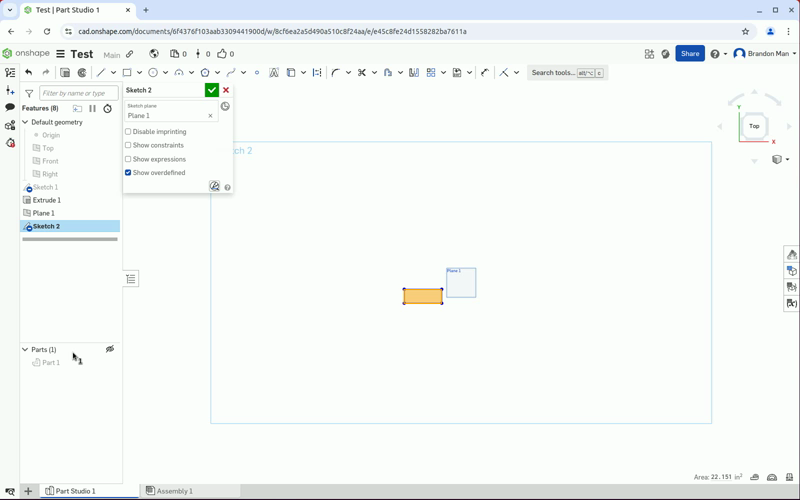
key(shift+y)
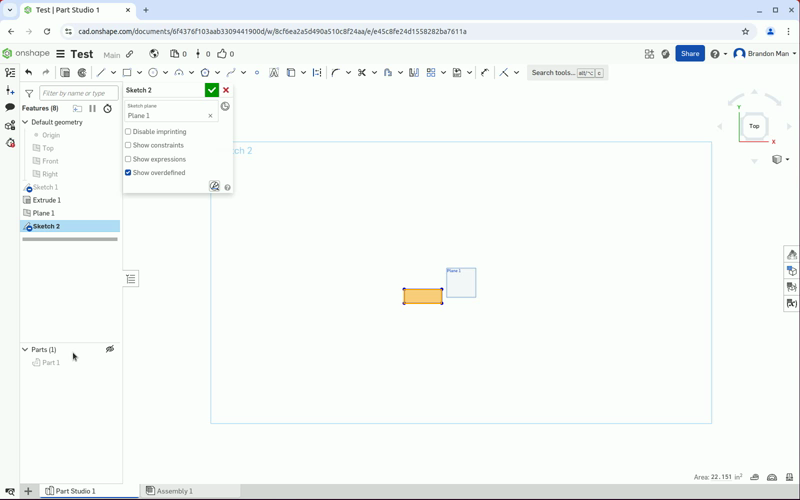
key(shift+e)
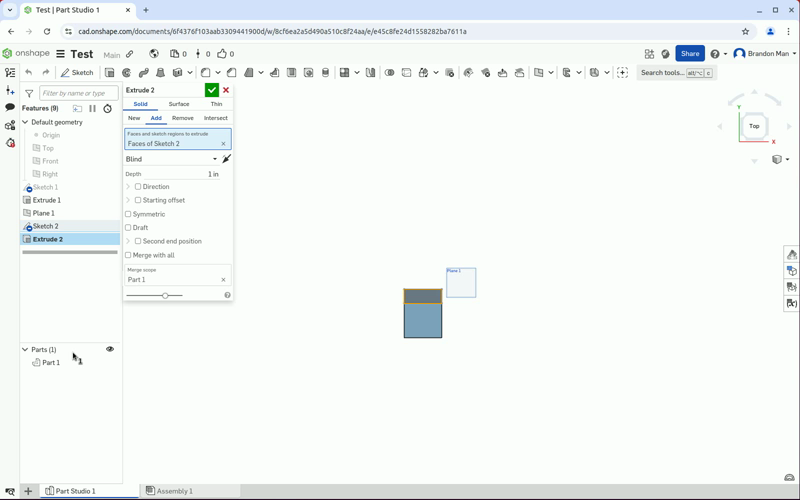
mouse_move(143, 106)
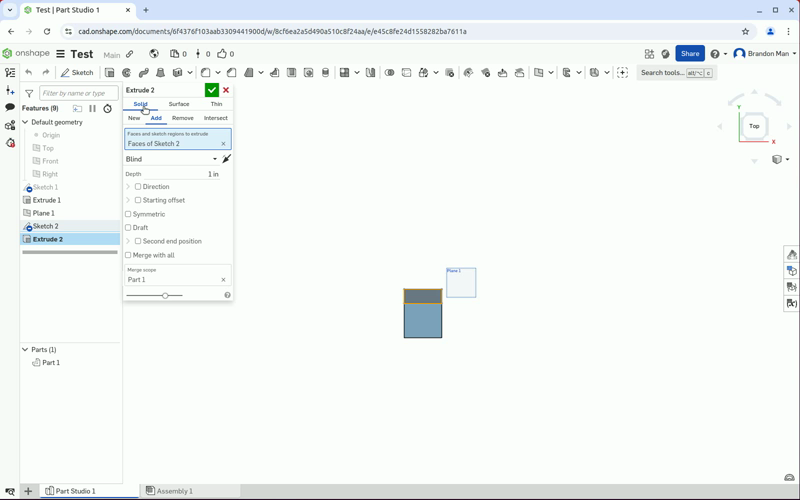
click(143, 106)
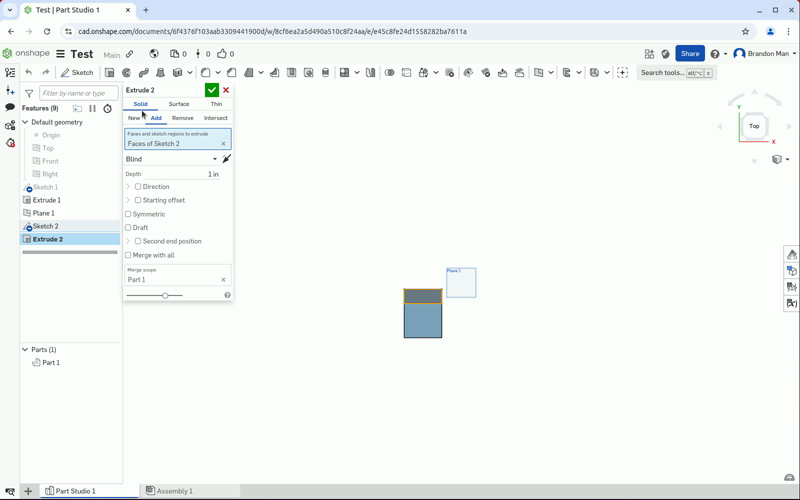
mouse_move(137, 120)
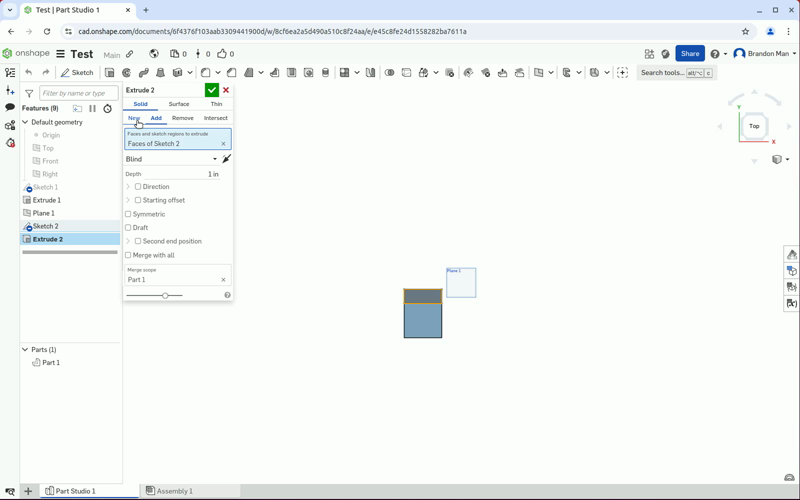
click(137, 120)
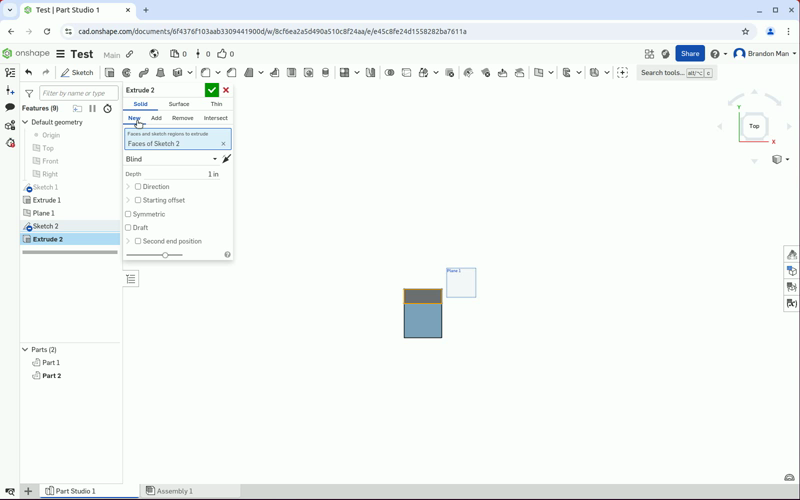
key(tab, 4)
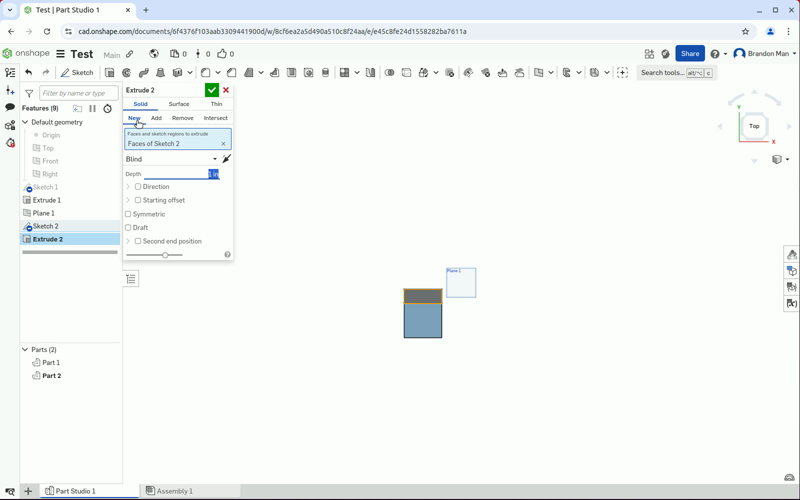
text(19.257)
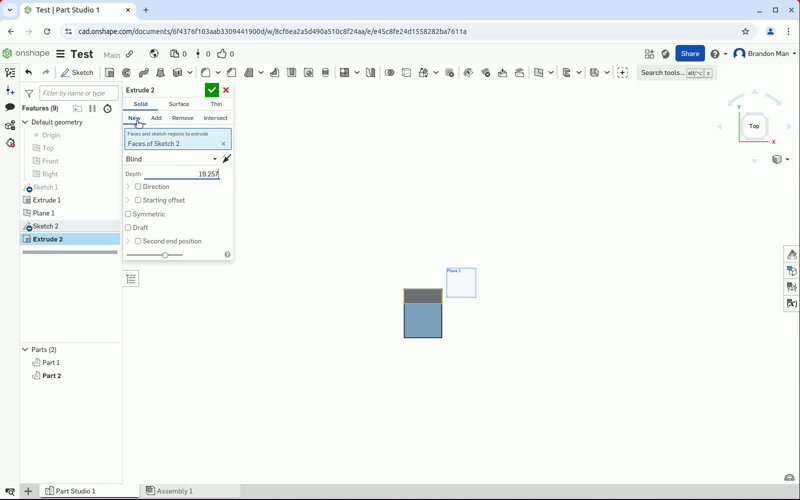
key(enter)
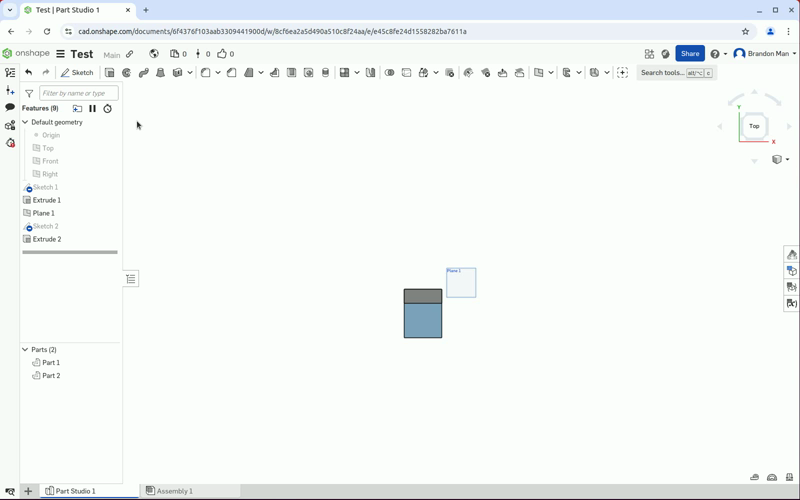
key(shift+h)
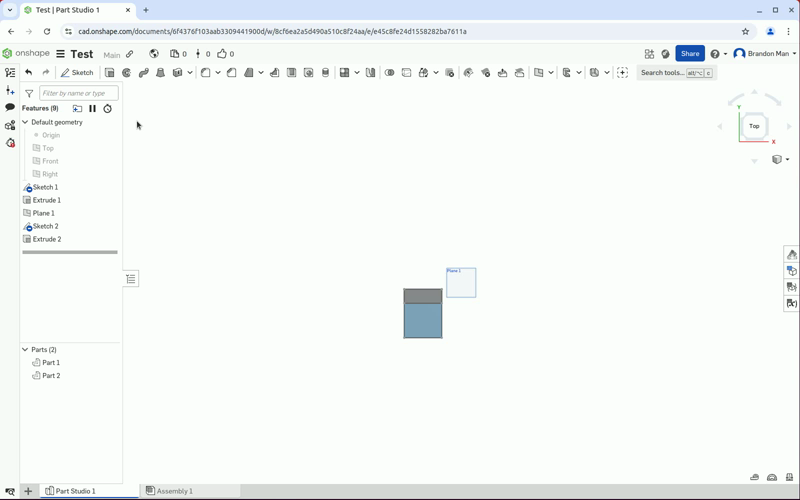
key(shift+h)
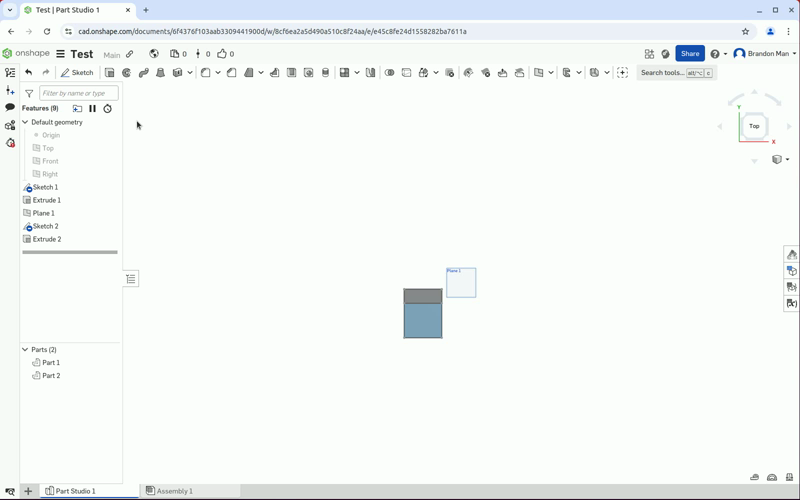
key(shift+7)
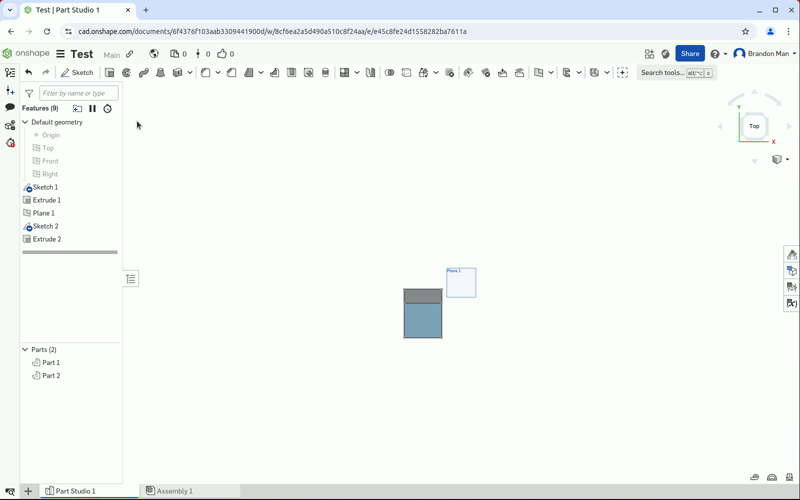
key(up, 3)
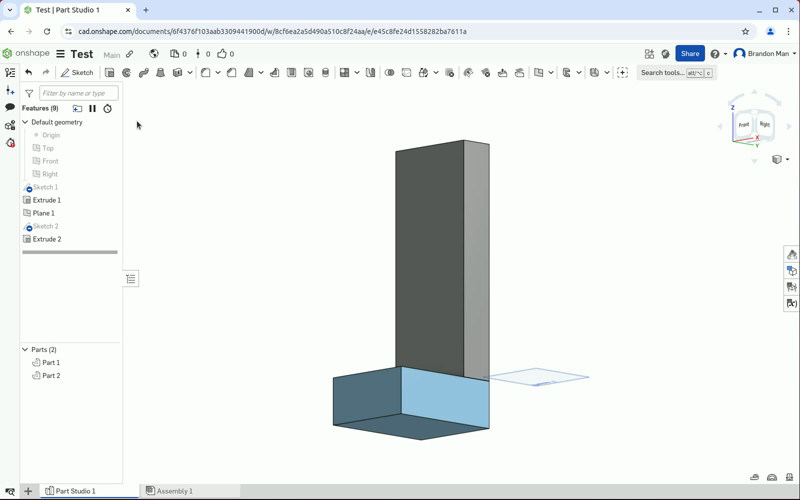
key(left, 3)
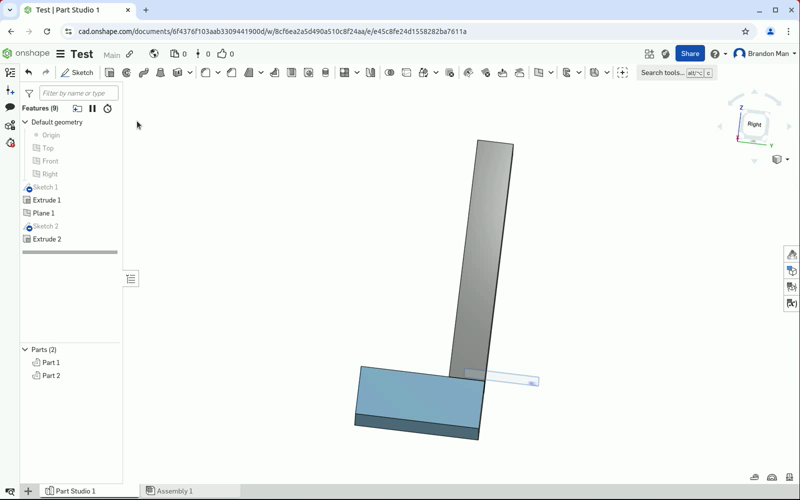
key(right, 3)
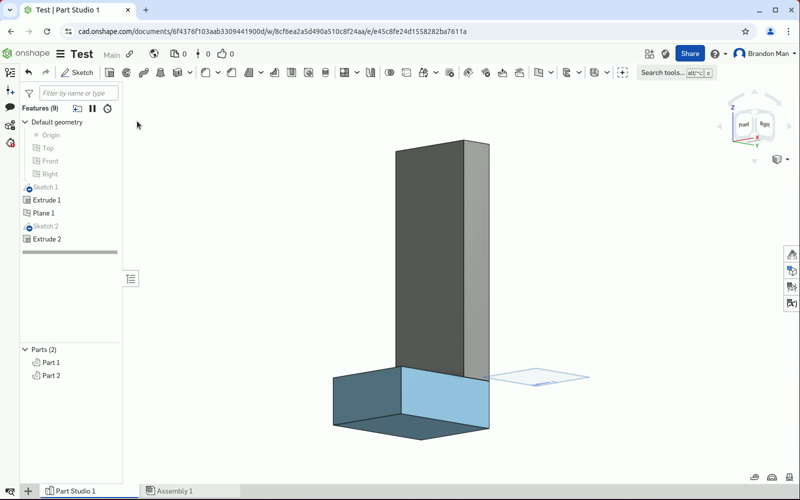
key(down, 3)
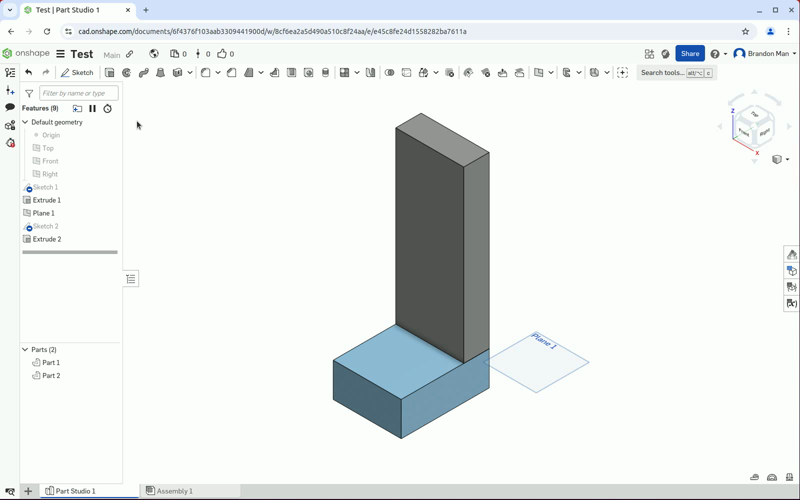
mouse_move(73, 189)
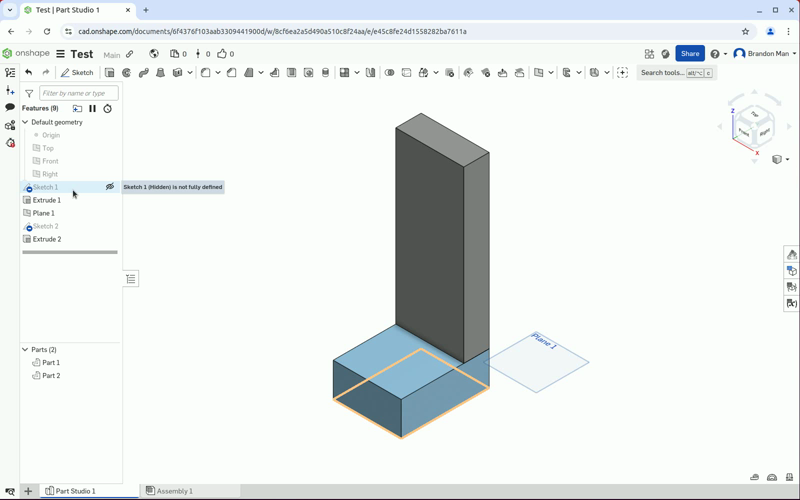
click(73, 189)